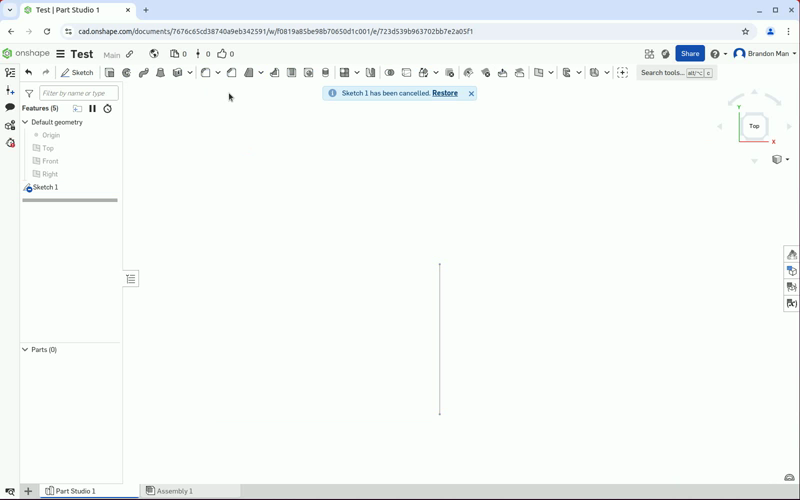
key(shift+h)
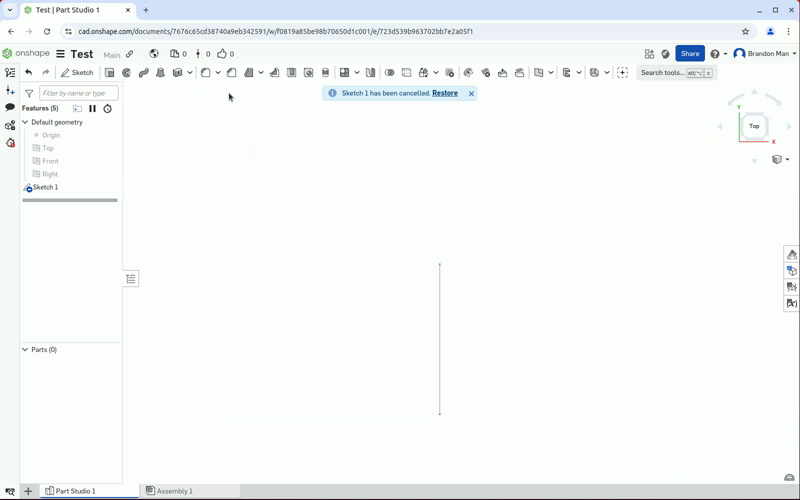
key(shift+s)
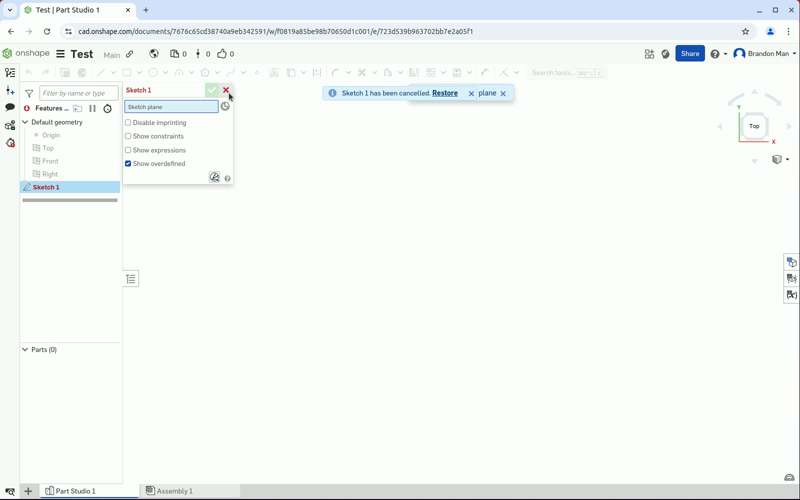
mouse_move(73, 150)
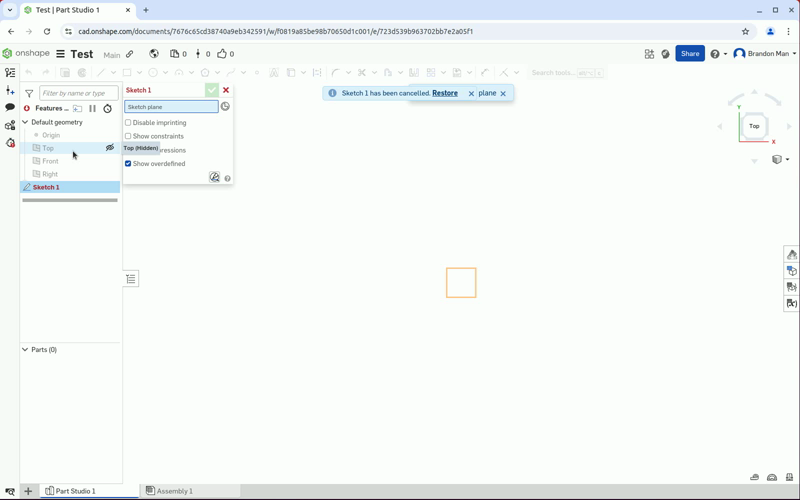
click(73, 150)
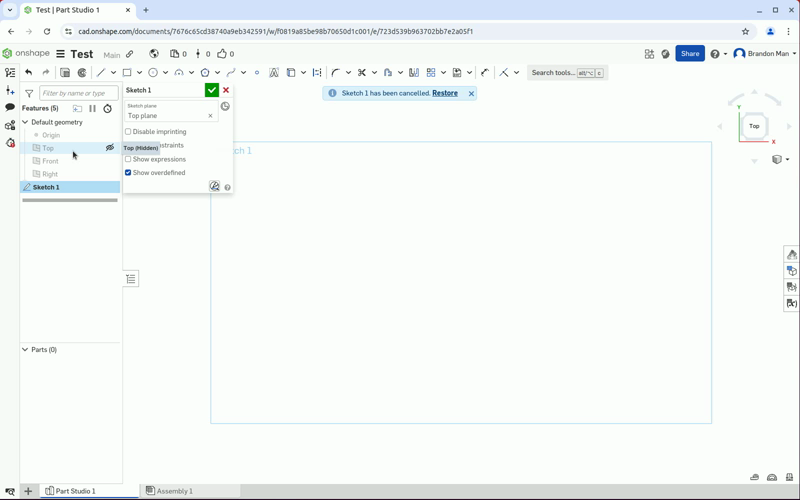
mouse_move(73, 352)
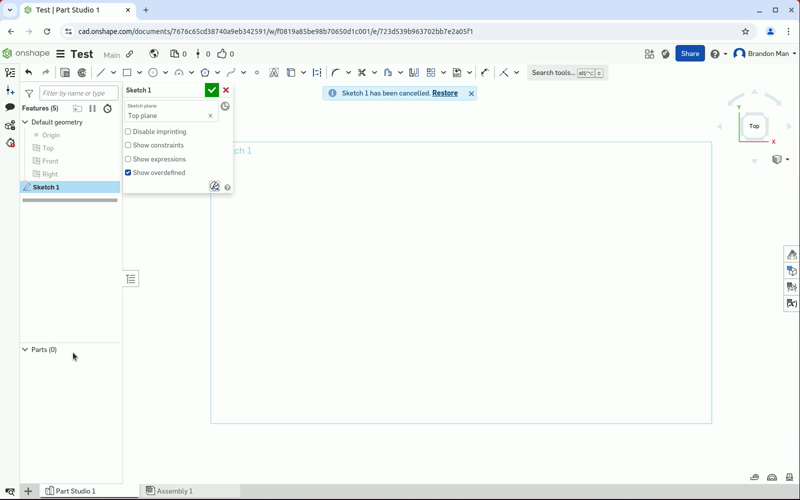
key(y)
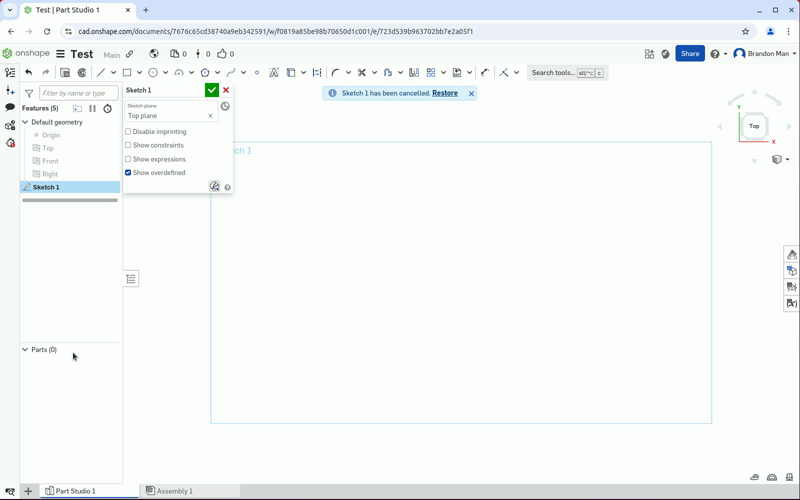
key(l)
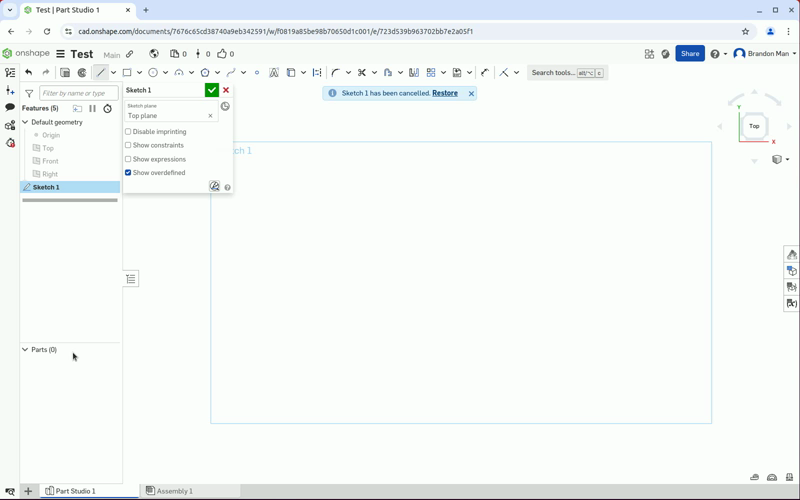
key_down(shift)
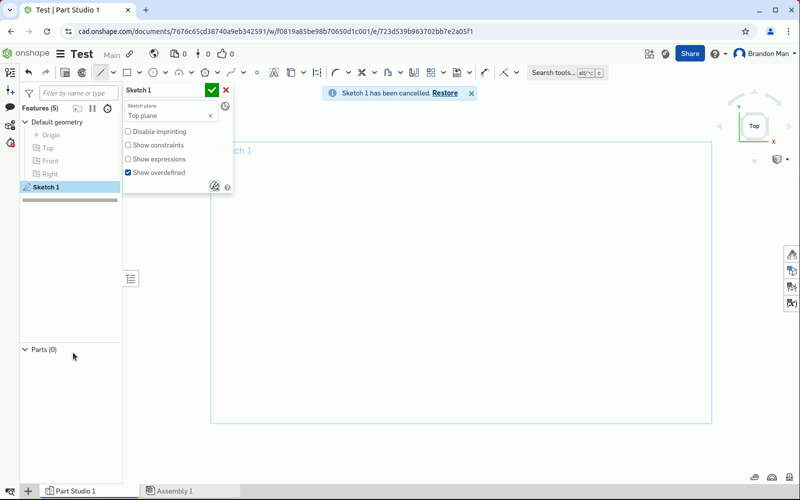
mouse_move(401, 326)
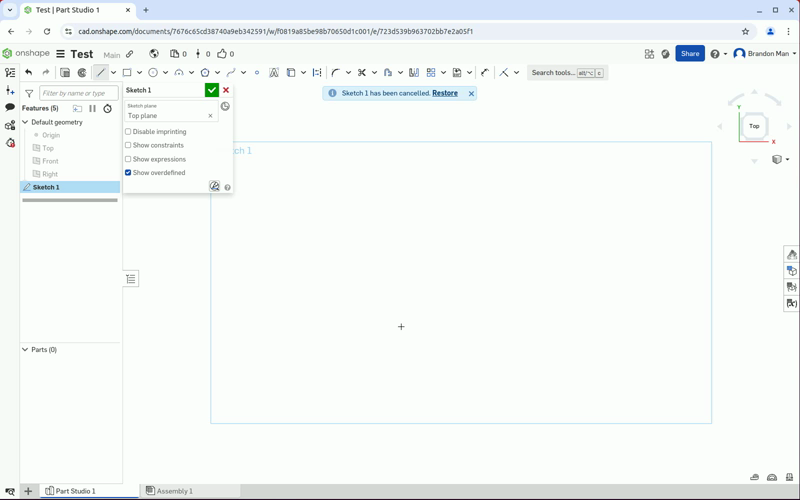
click(401, 326)
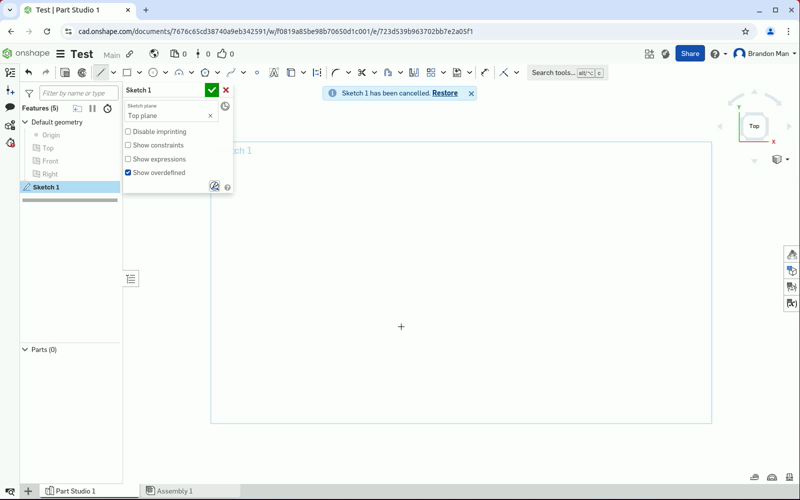
key_up(shift)
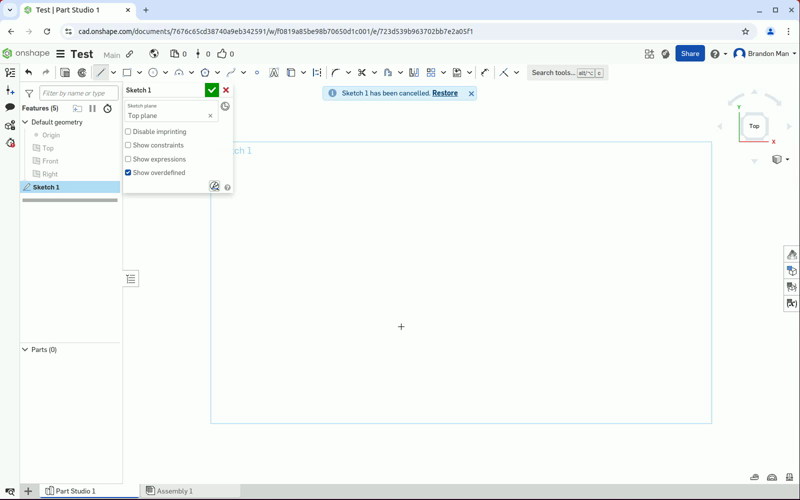
key_down(shift)
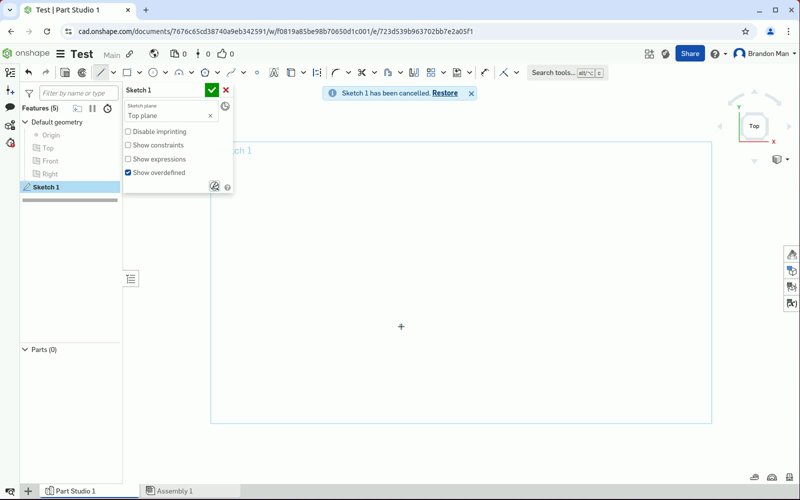
mouse_move(484, 353)
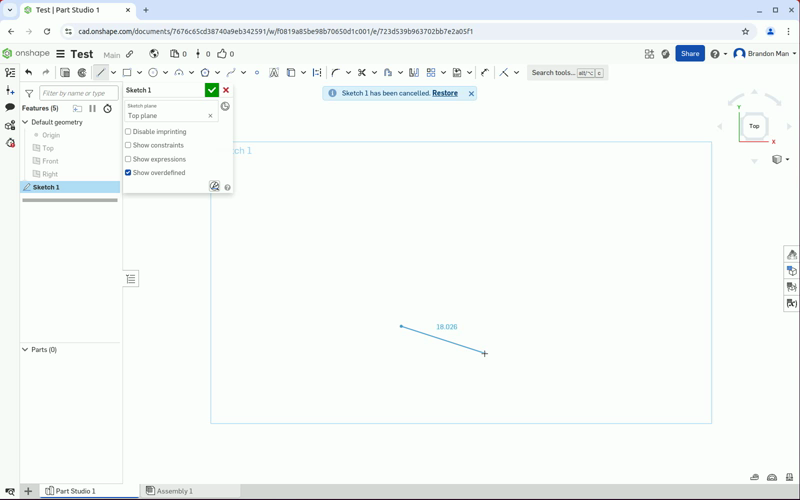
click(484, 353)
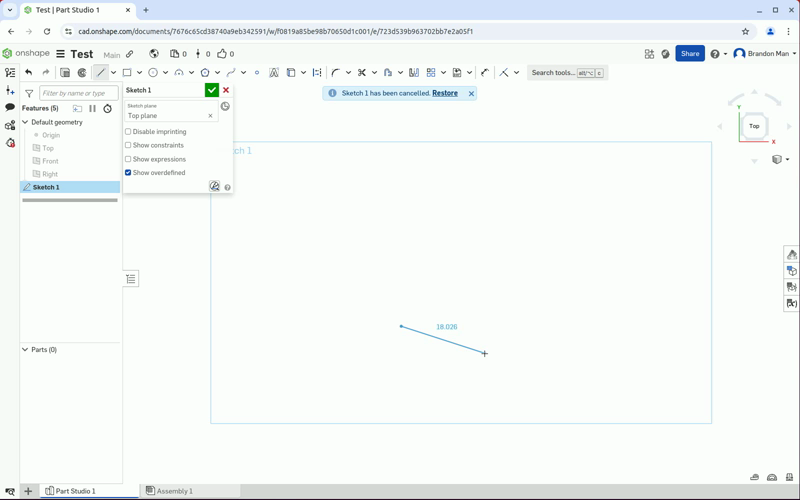
key_up(shift)
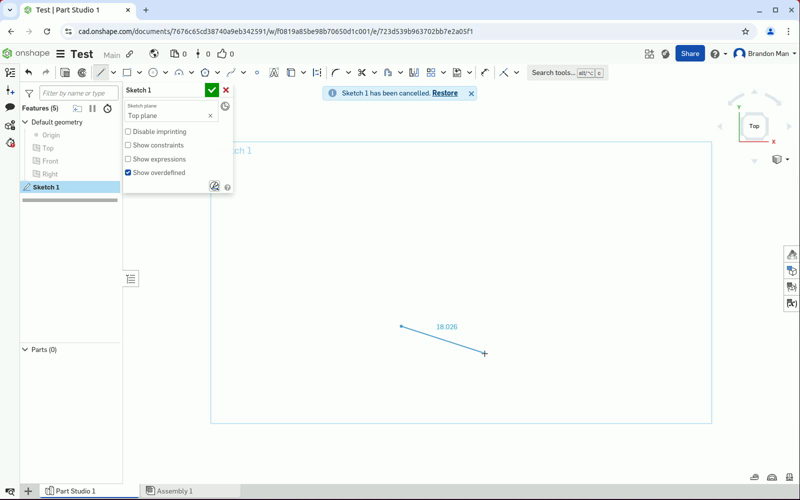
key_down(shift)
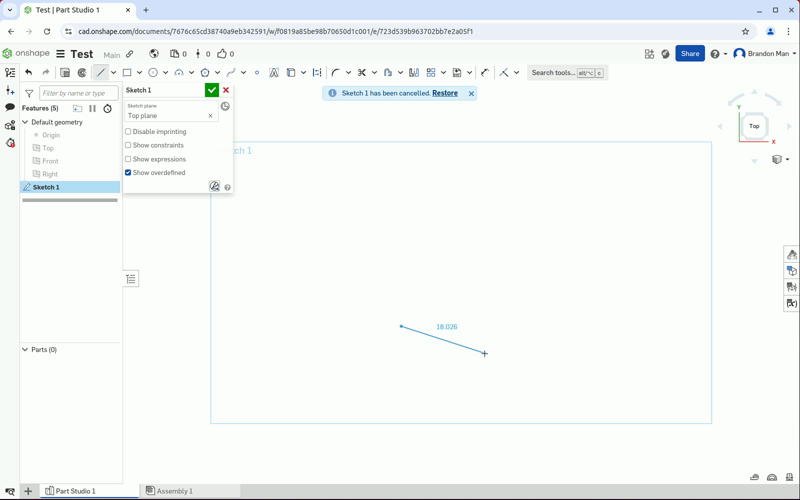
mouse_move(535, 282)
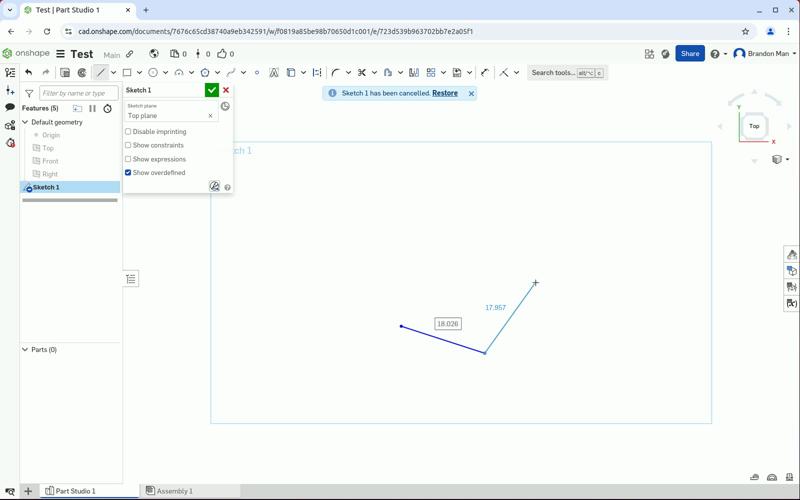
click(535, 282)
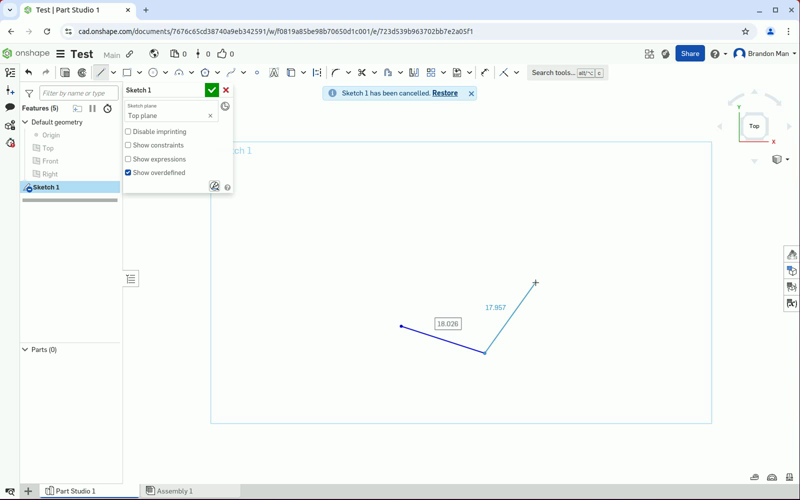
key_up(shift)
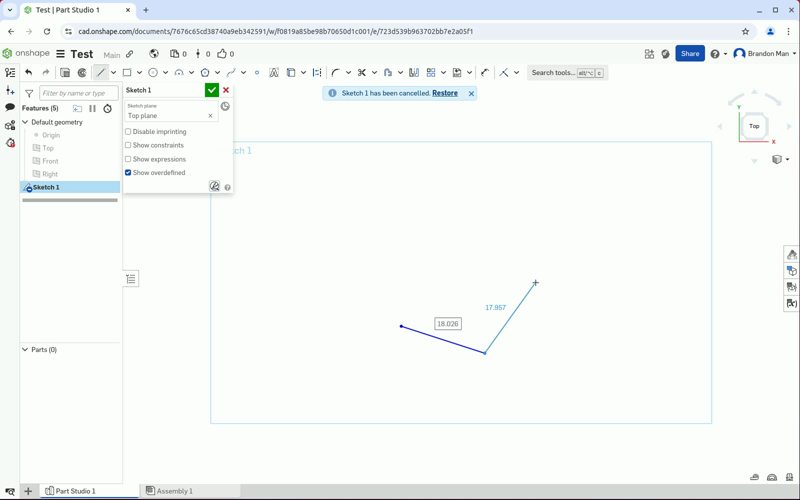
key_down(shift)
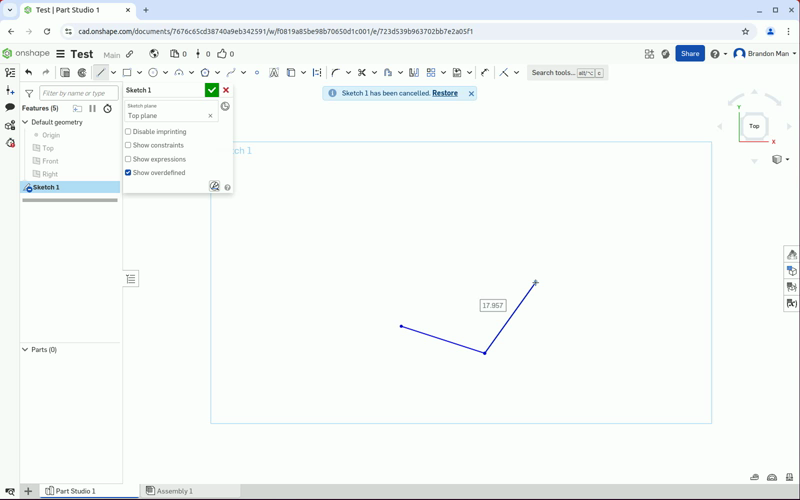
mouse_move(484, 211)
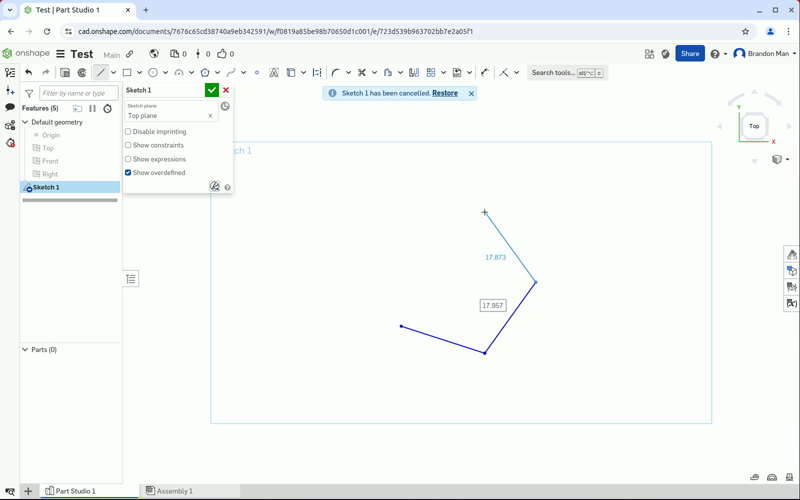
click(484, 211)
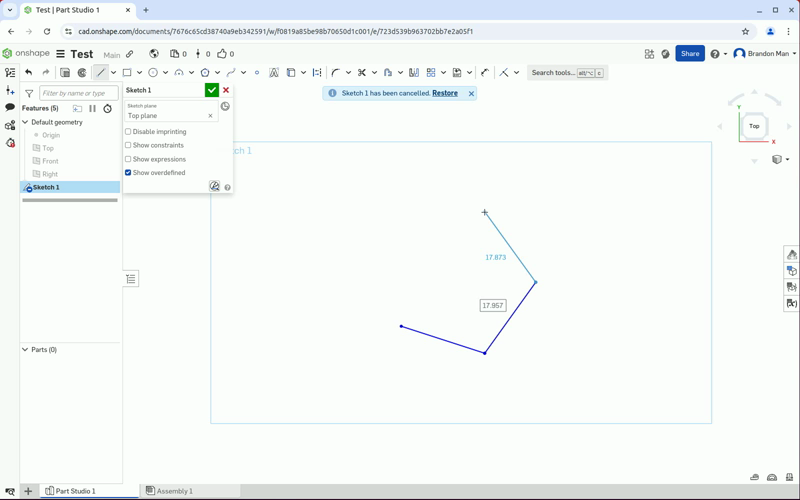
key_up(shift)
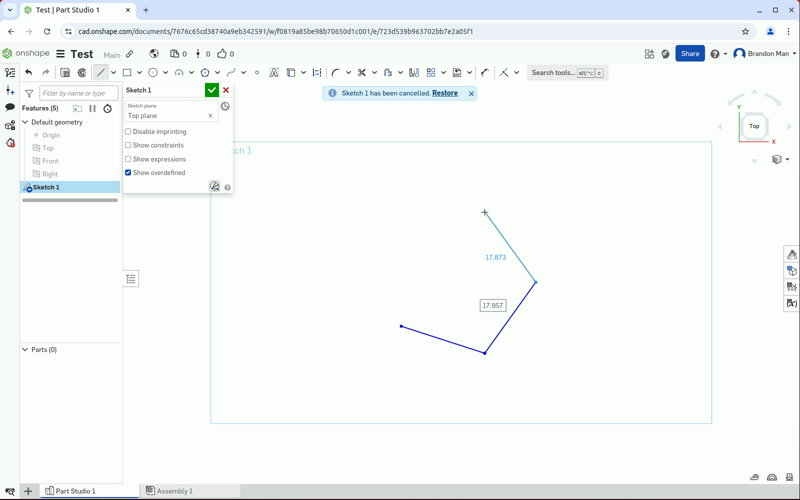
key_down(shift)
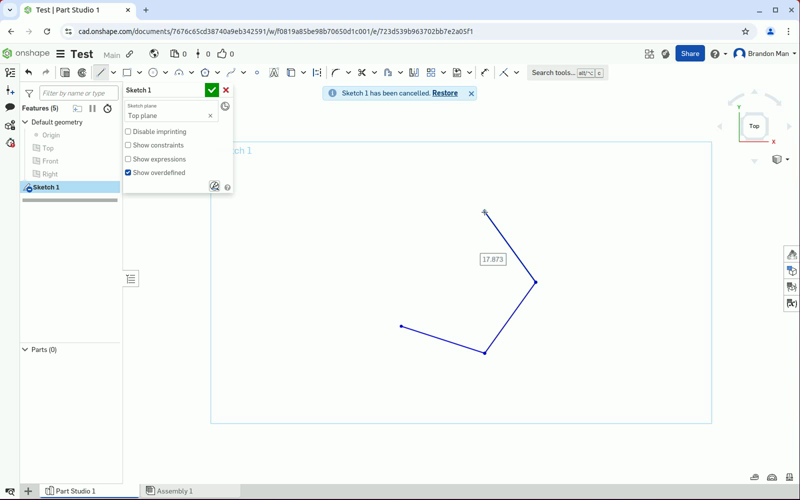
mouse_move(401, 238)
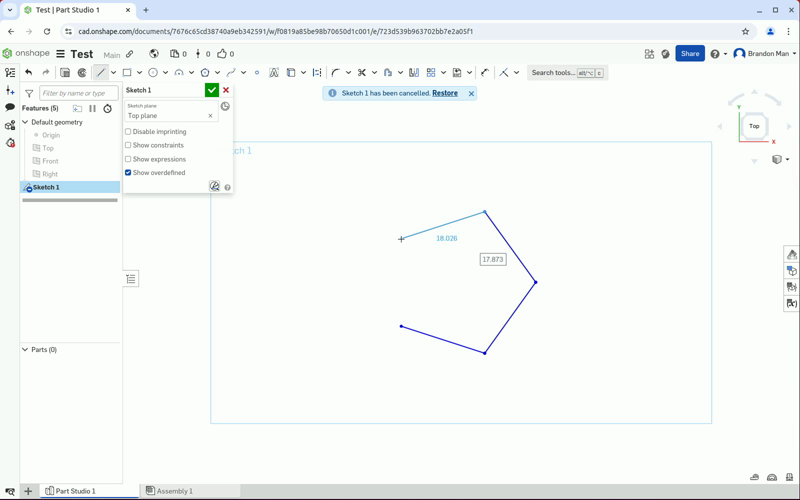
click(401, 238)
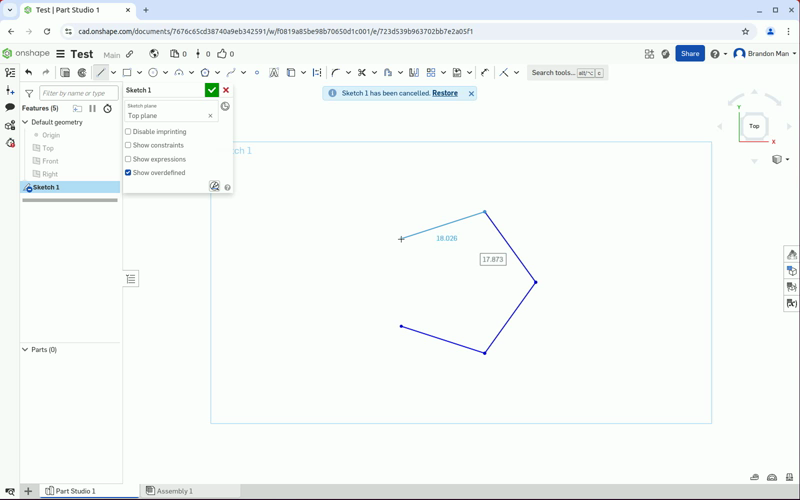
key_up(shift)
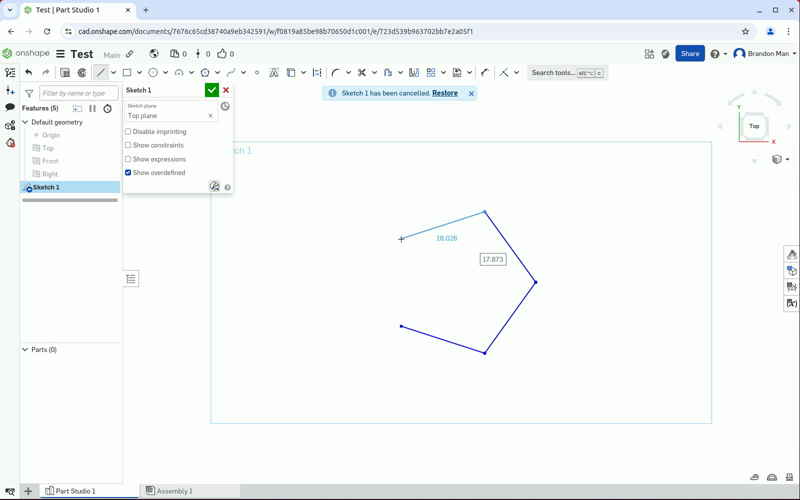
key_down(shift)
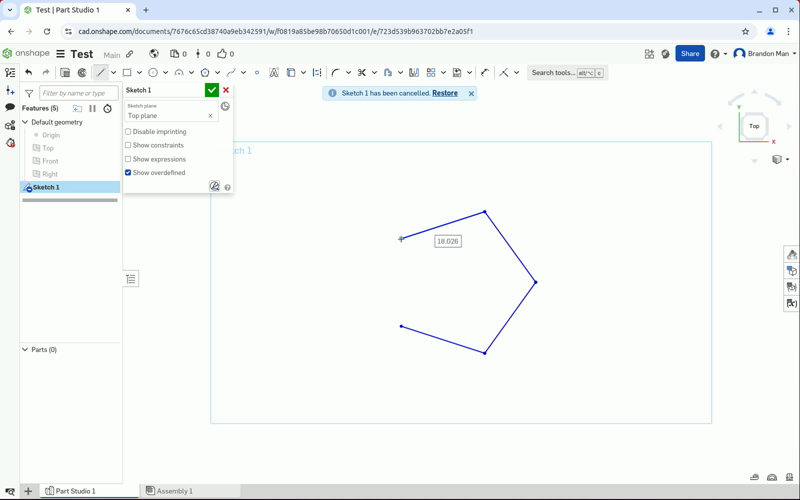
mouse_move(401, 326)
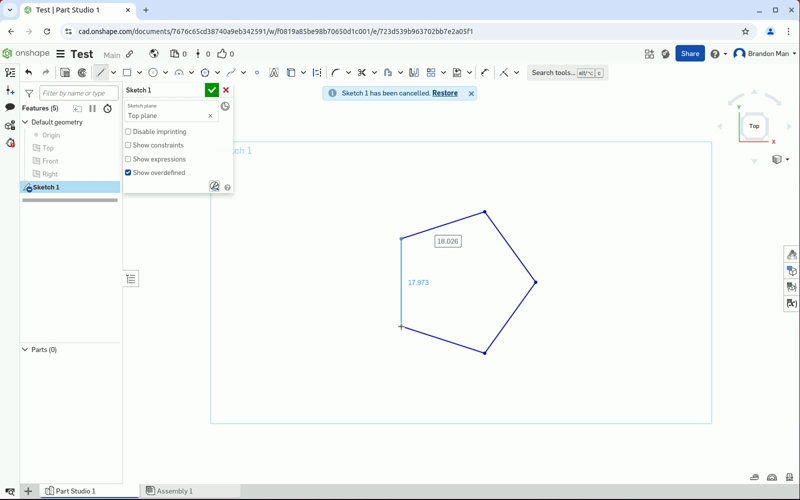
key_up(shift)
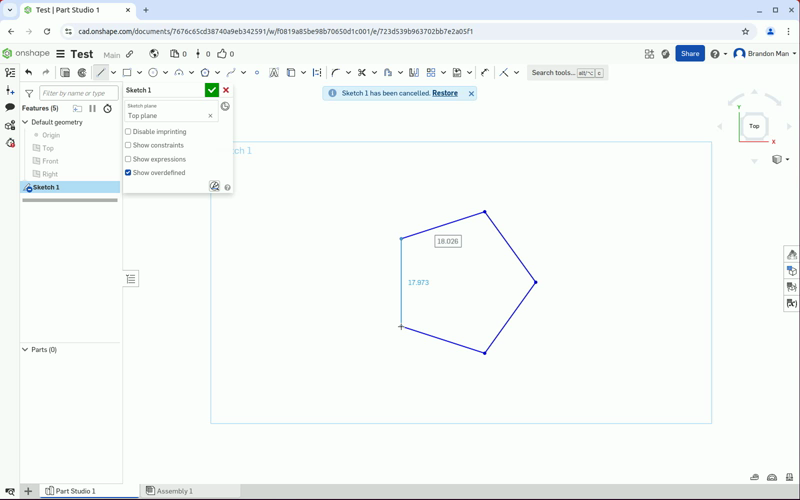
click(401, 326)
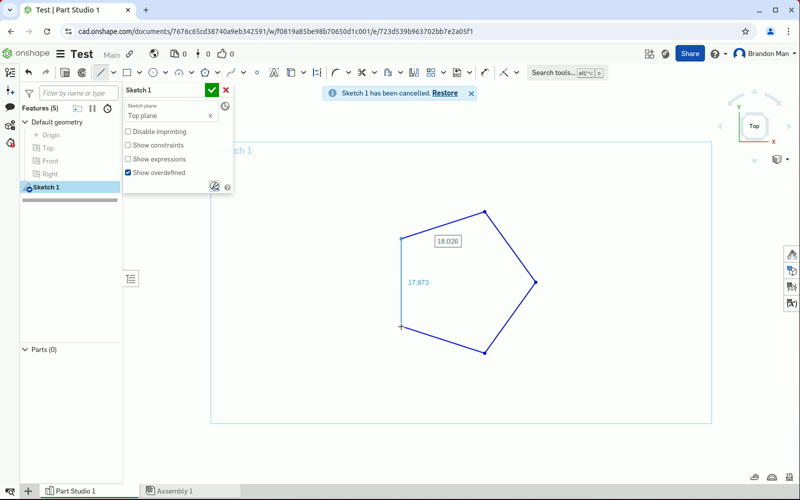
key(esc)
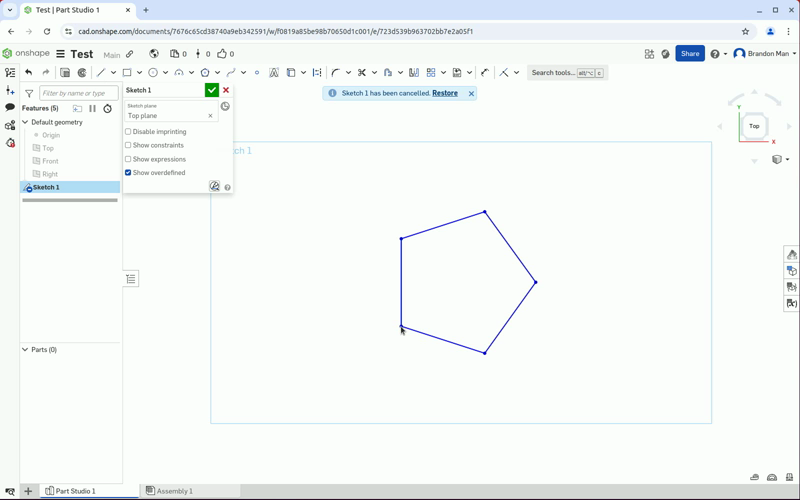
mouse_move(480, 320)
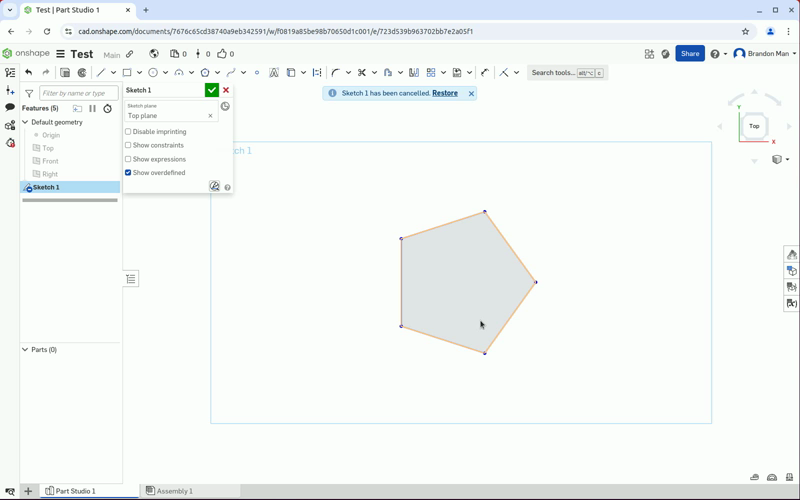
click(480, 320)
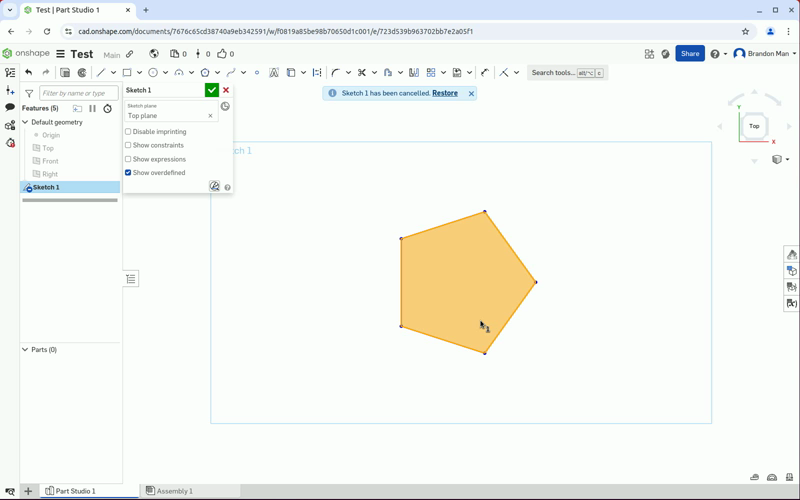
mouse_move(73, 352)
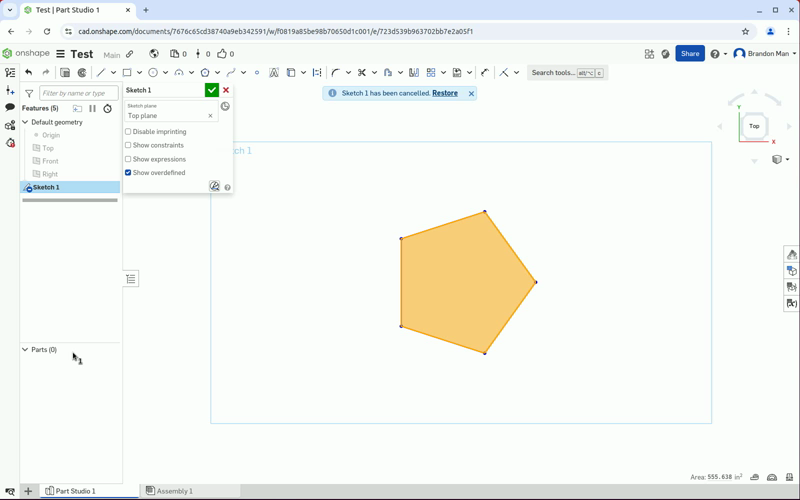
key(shift+y)
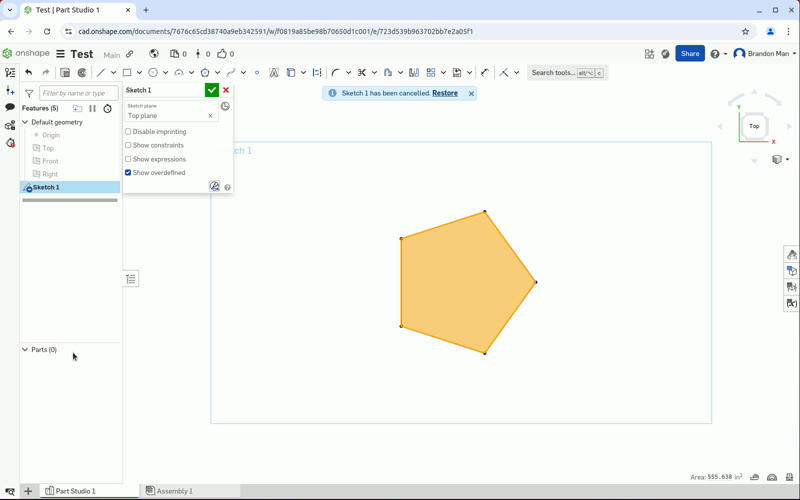
key(shift+e)
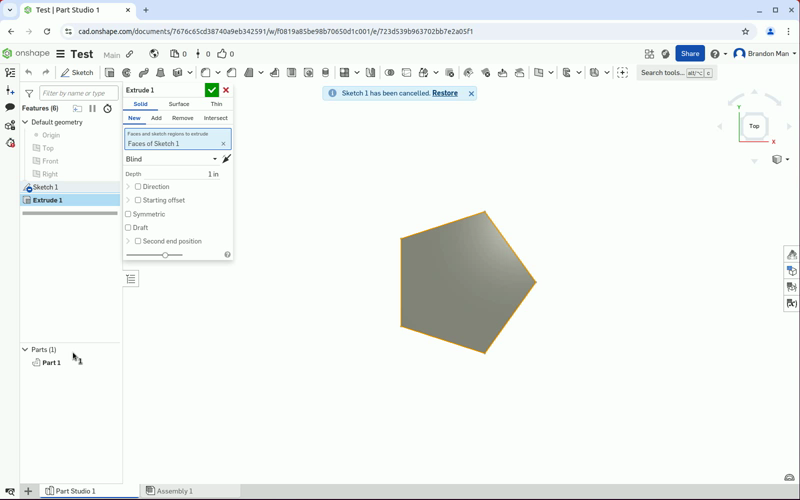
mouse_move(143, 106)
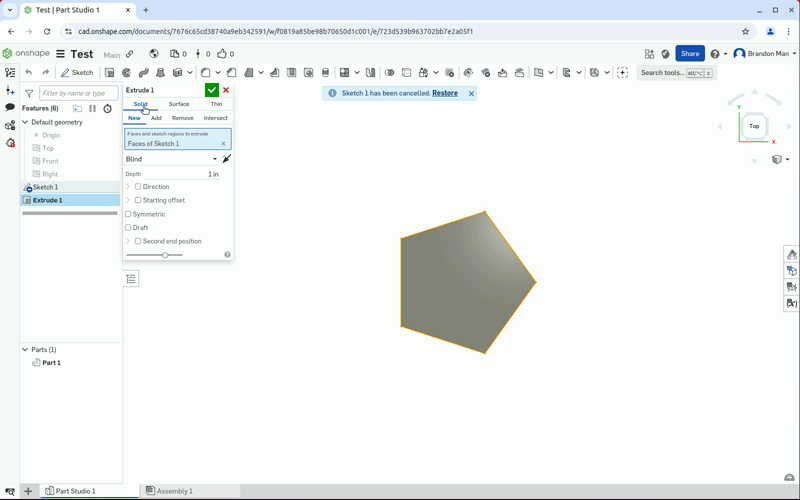
click(143, 106)
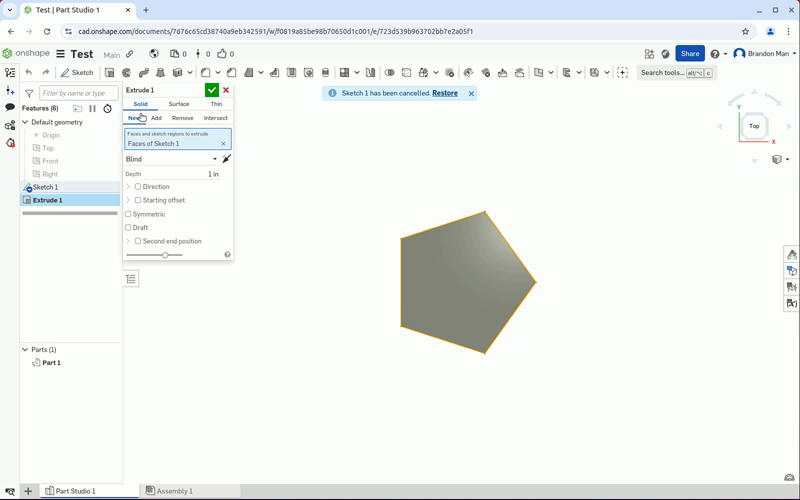
mouse_move(137, 120)
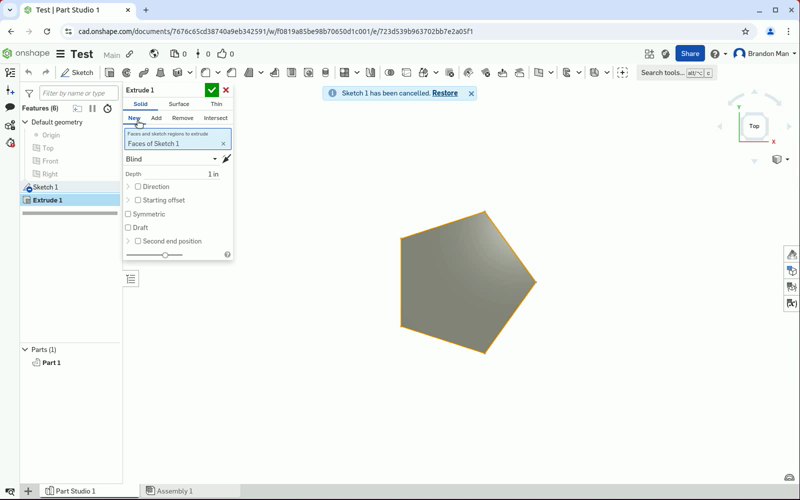
click(137, 120)
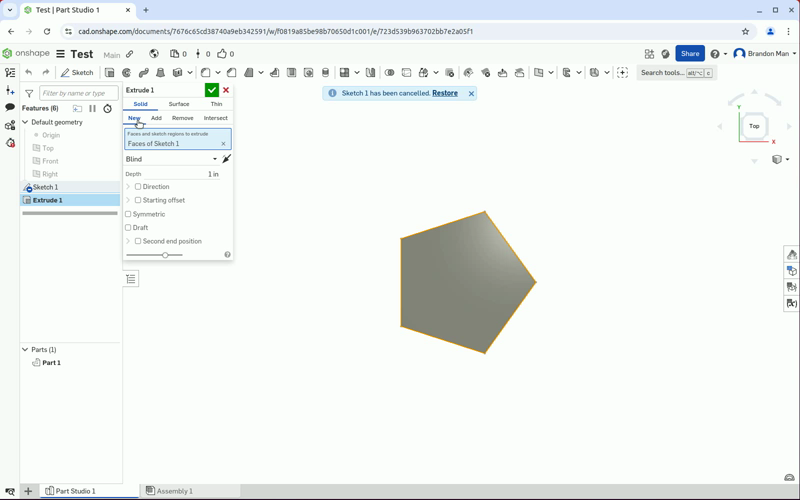
key(tab, 4)
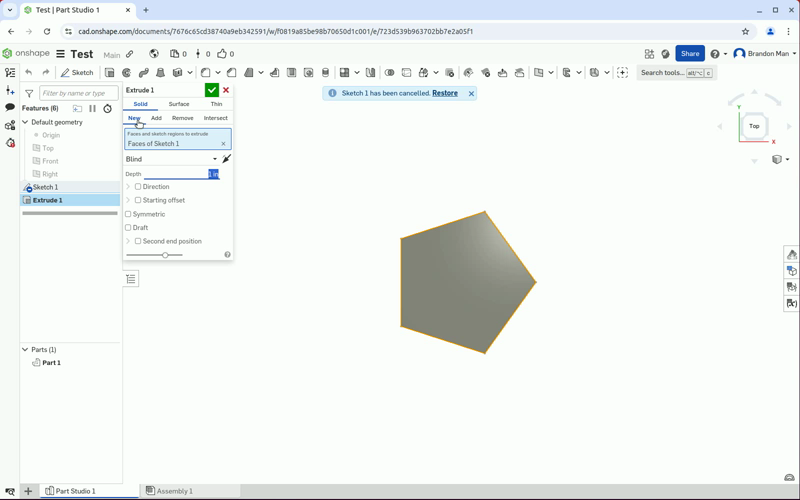
text(3.851)
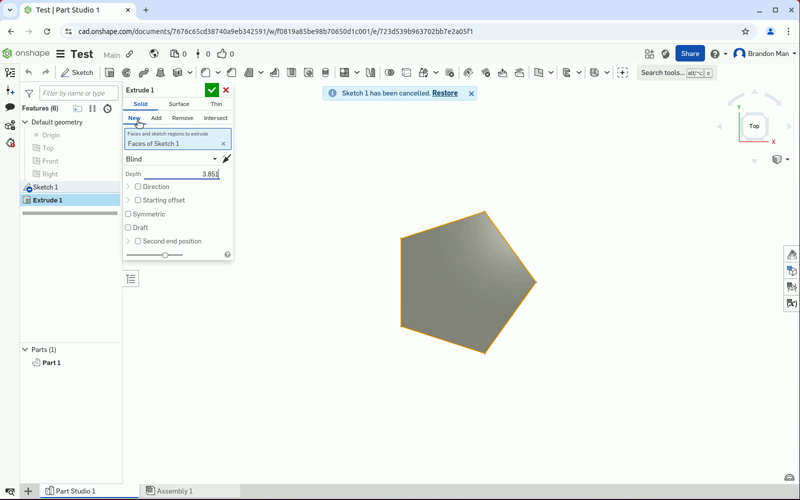
key(enter)
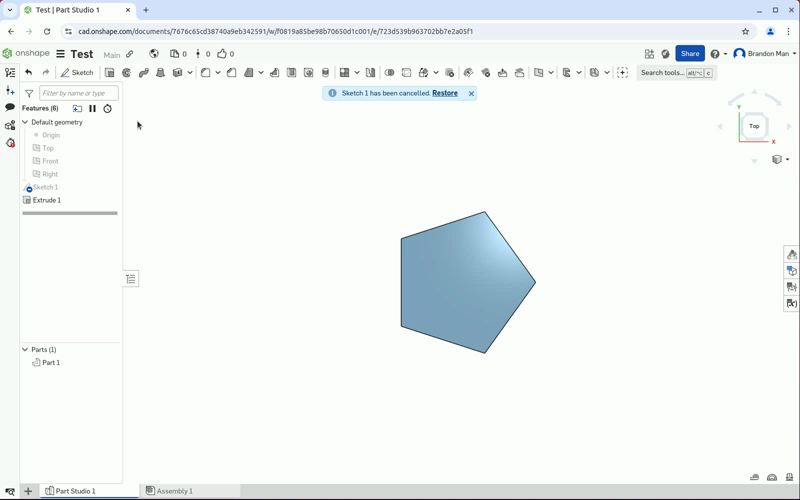
key(shift+h)
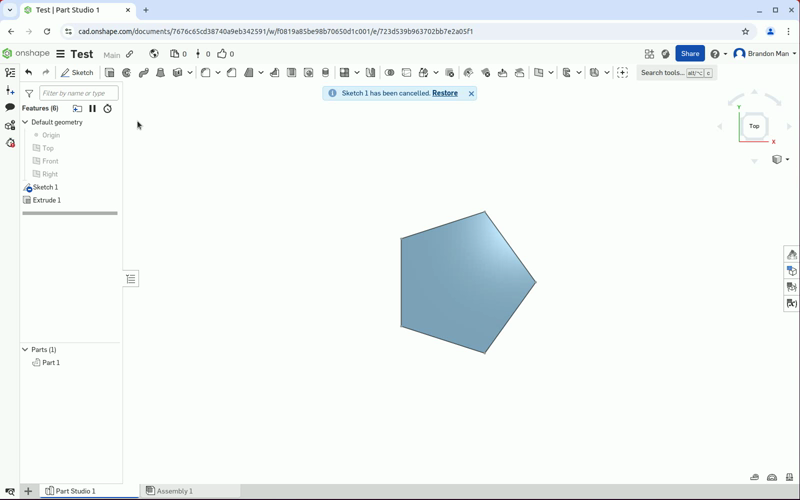
key(shift+h)
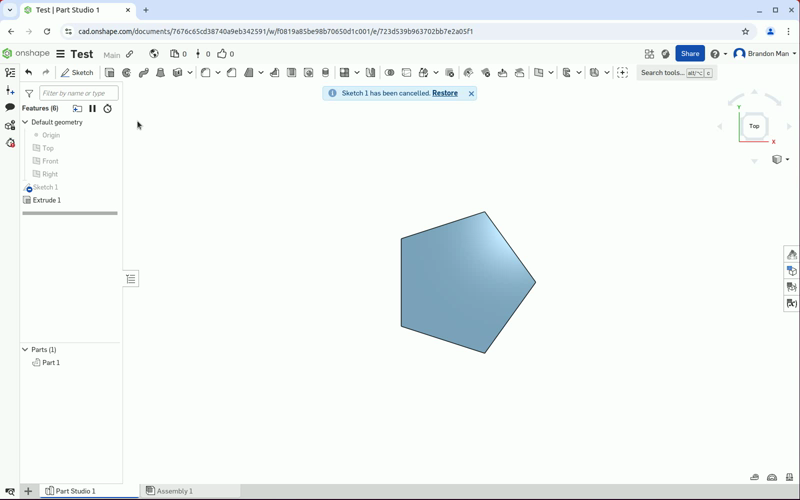
mouse_move(73, 189)
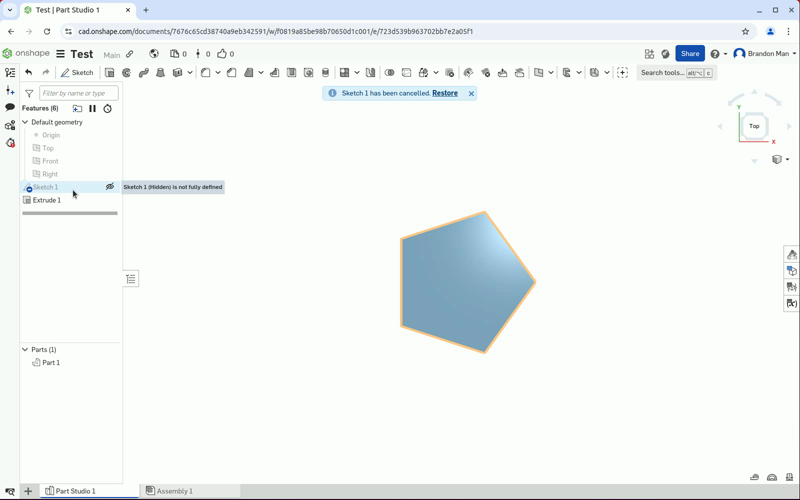
click(73, 189)
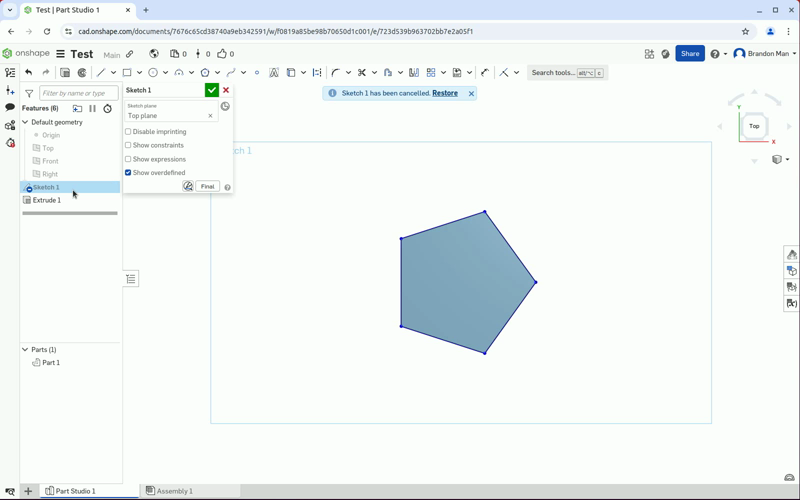
mouse_move(229, 92)
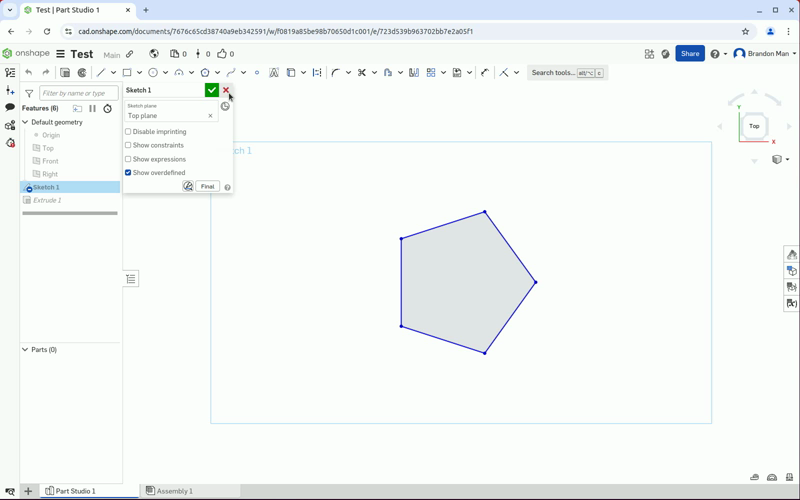
click(229, 92)
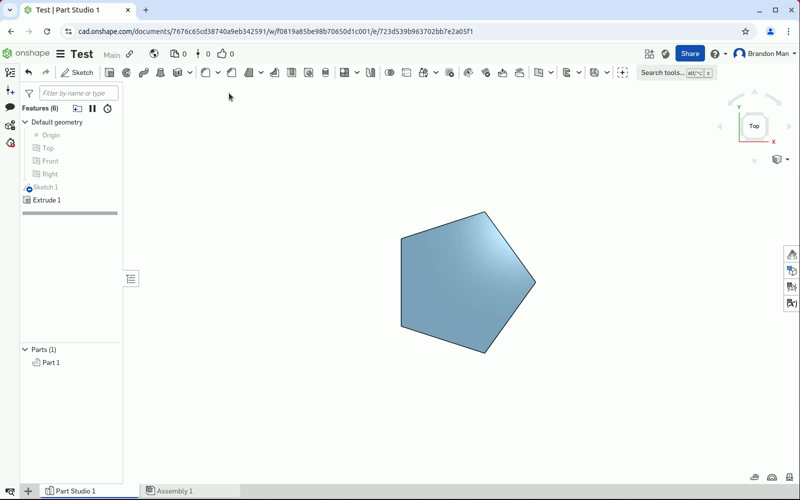
mouse_move(541, 75)
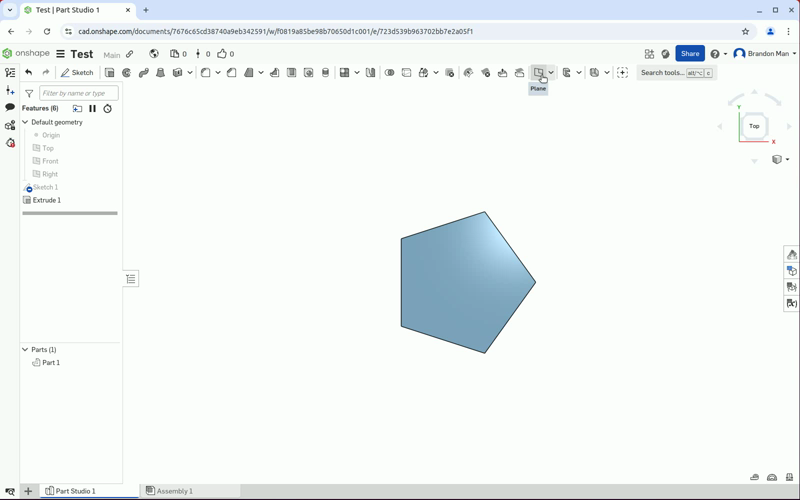
click(541, 75)
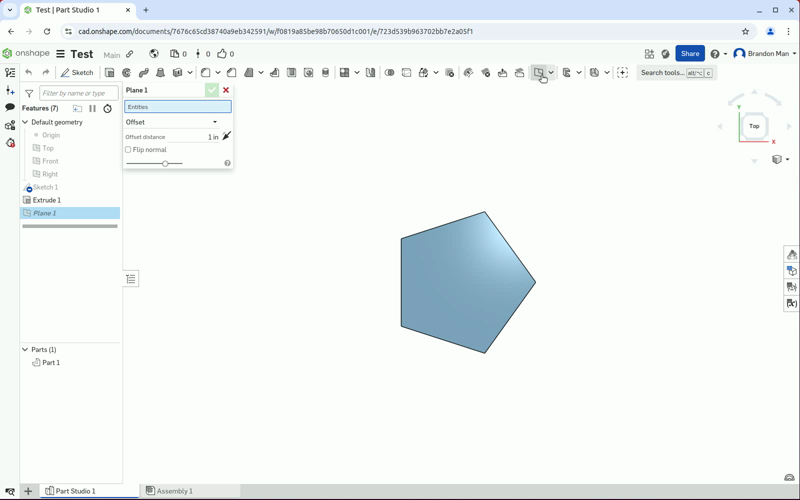
mouse_move(73, 150)
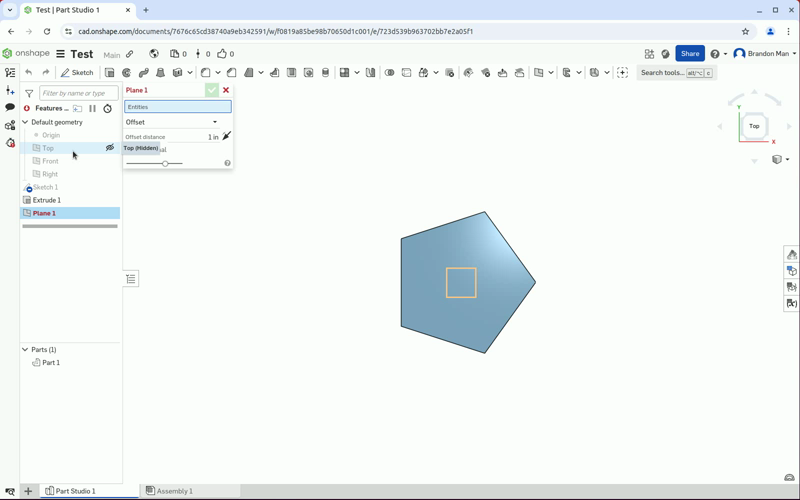
click(73, 150)
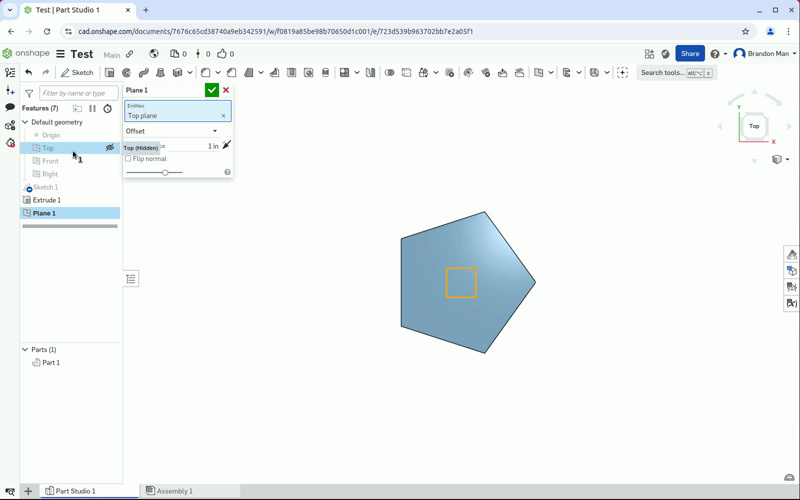
key(tab, 2)
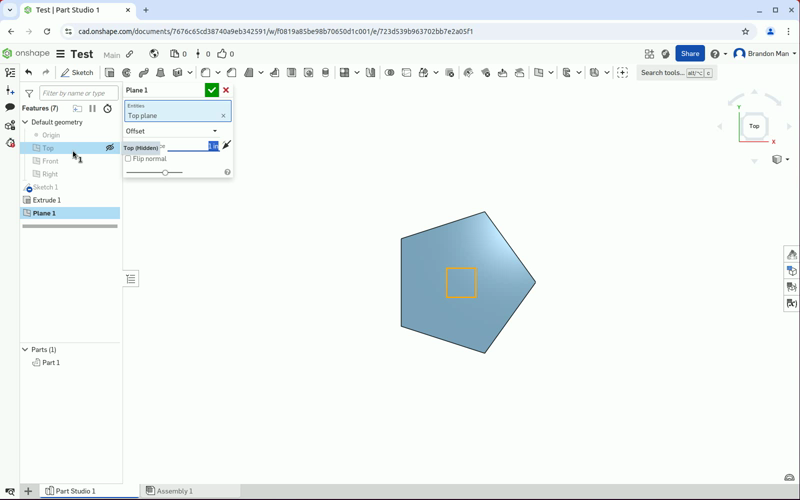
text(3.851)
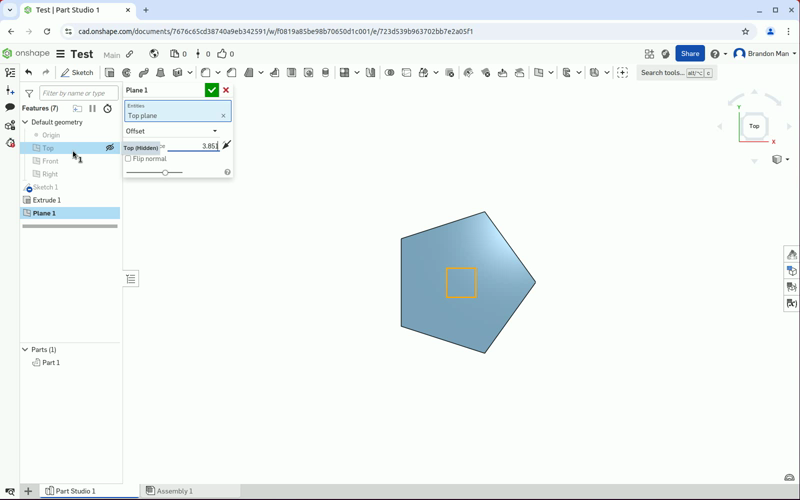
key(enter, 2)
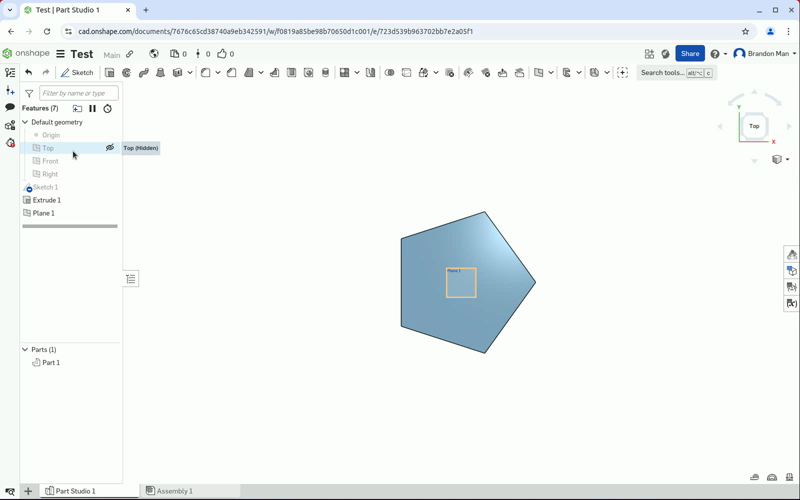
key(shift+s)
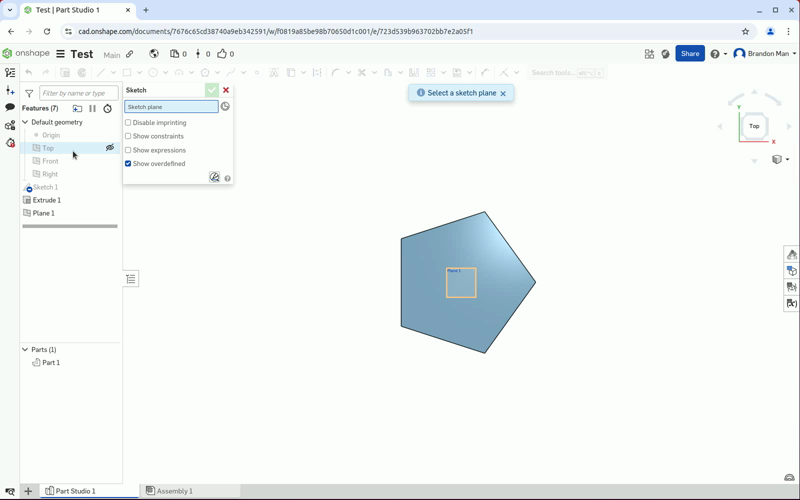
mouse_move(73, 215)
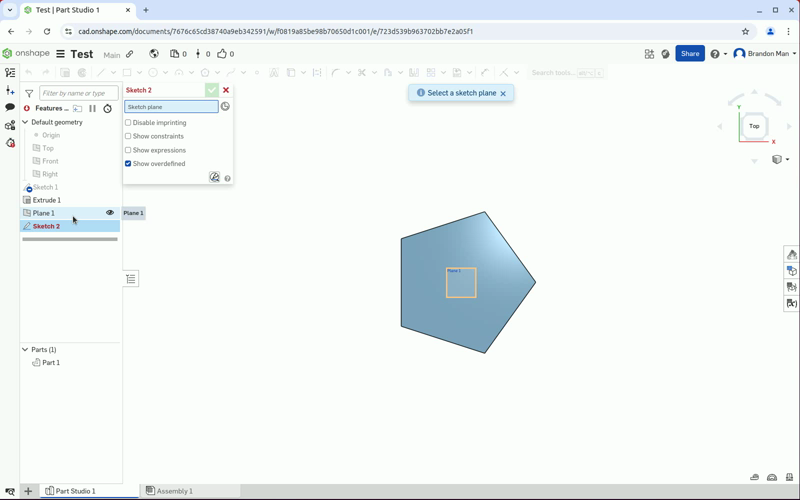
click(73, 215)
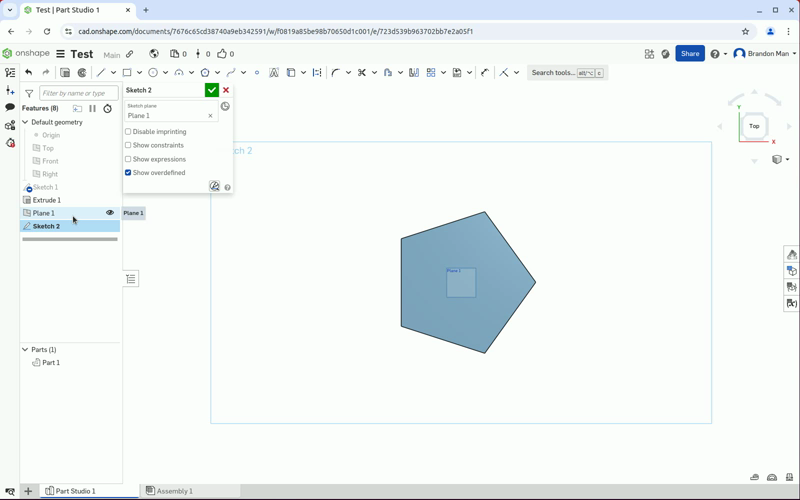
mouse_move(73, 352)
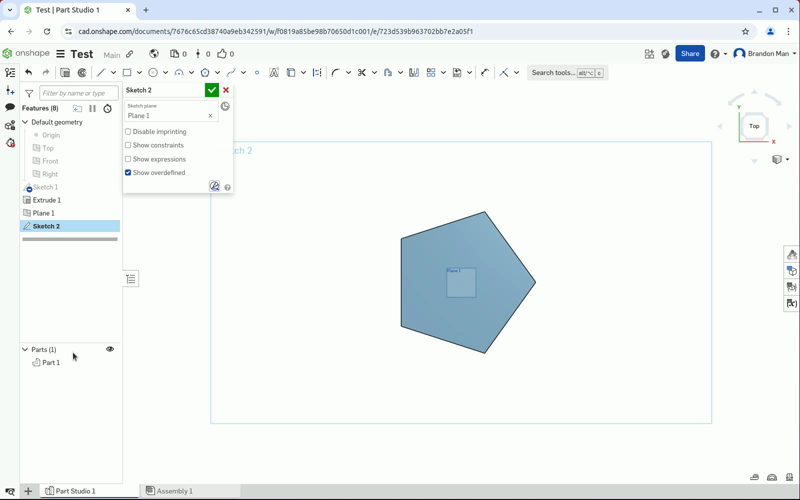
key(y)
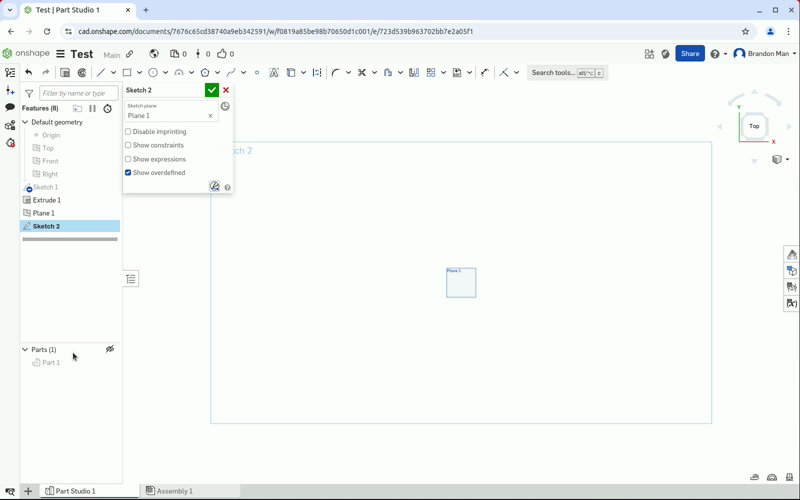
key(l)
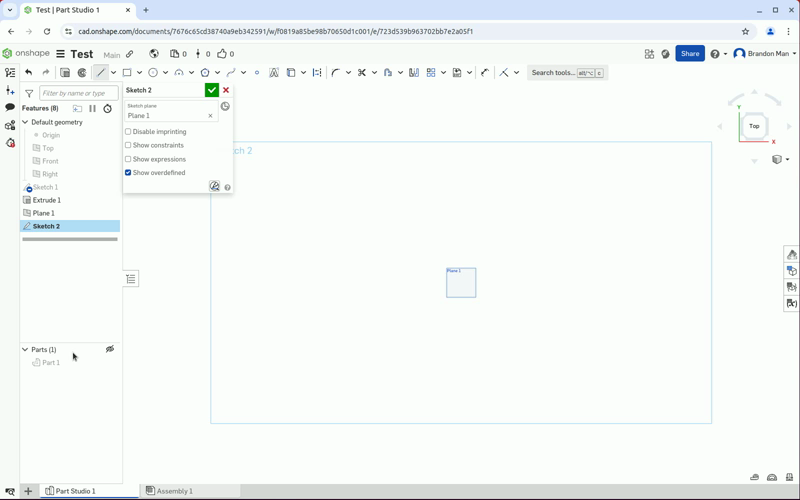
key_down(shift)
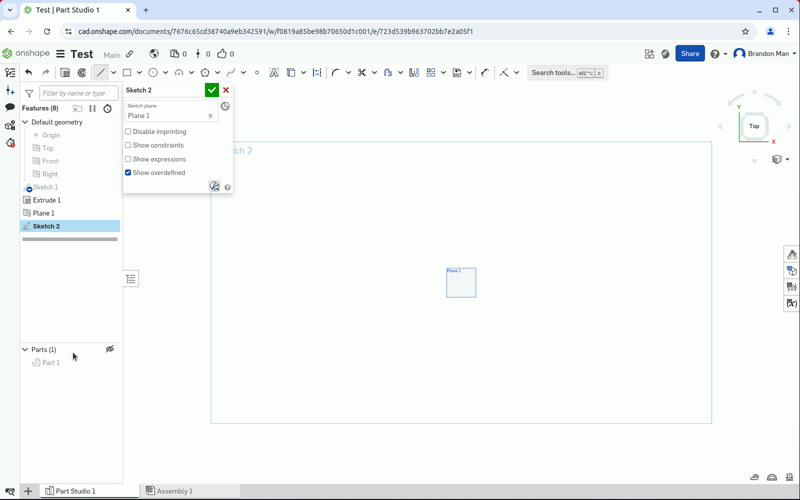
mouse_move(418, 313)
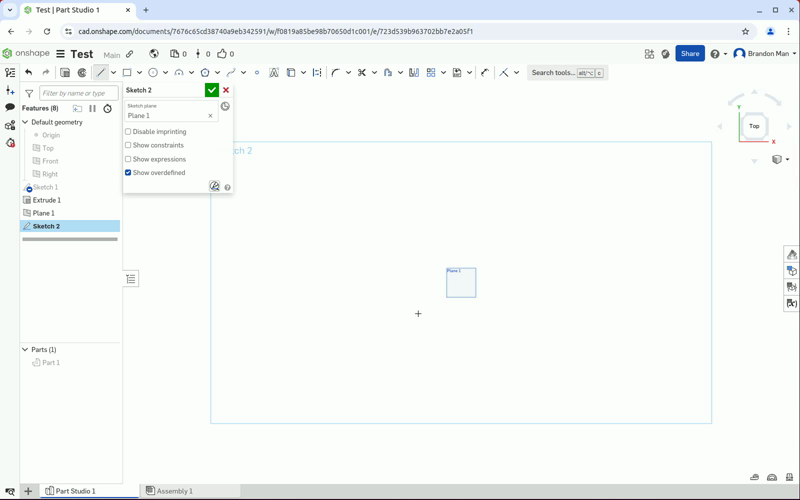
click(418, 313)
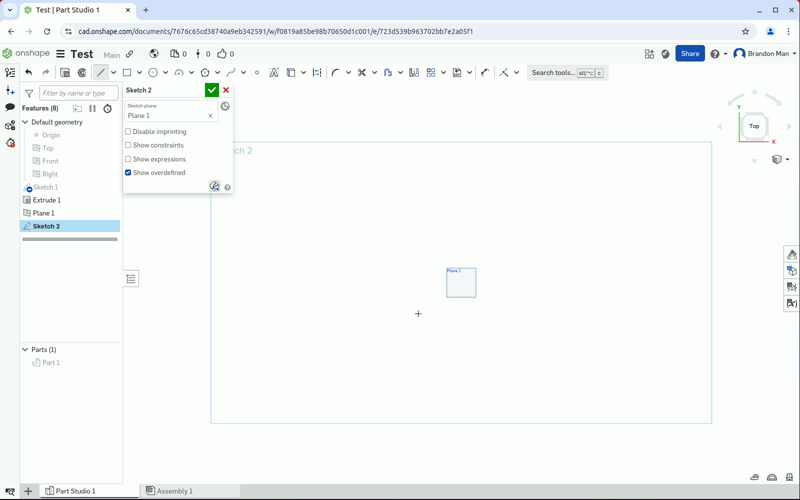
key_up(shift)
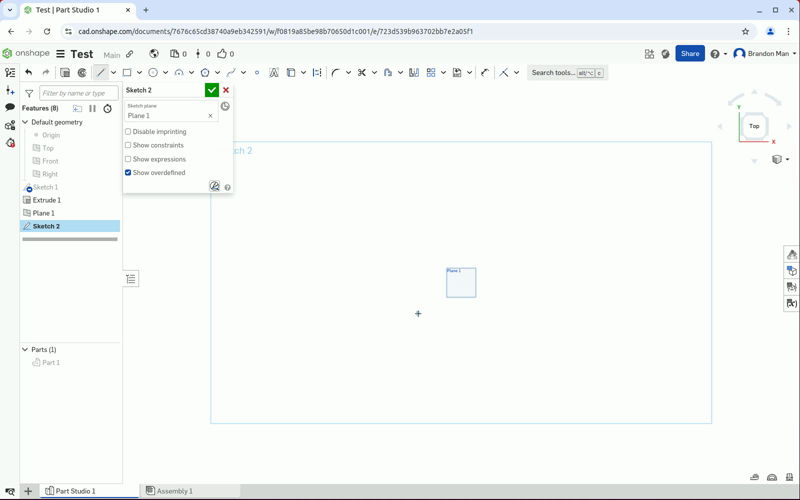
key_down(shift)
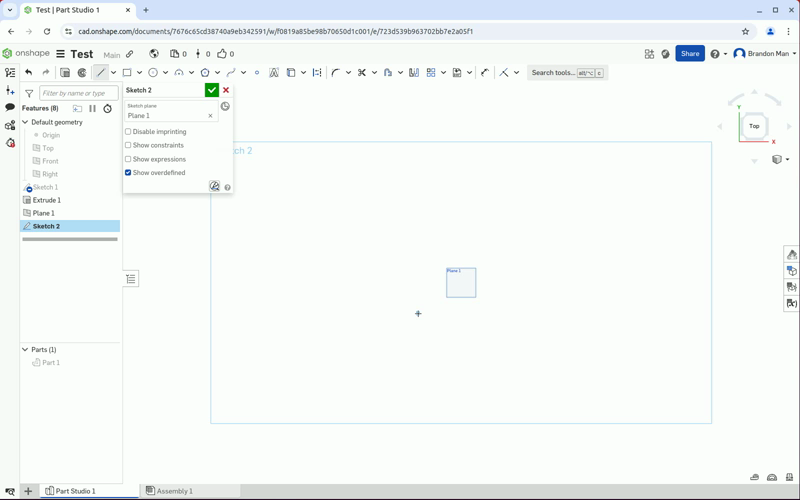
mouse_move(477, 332)
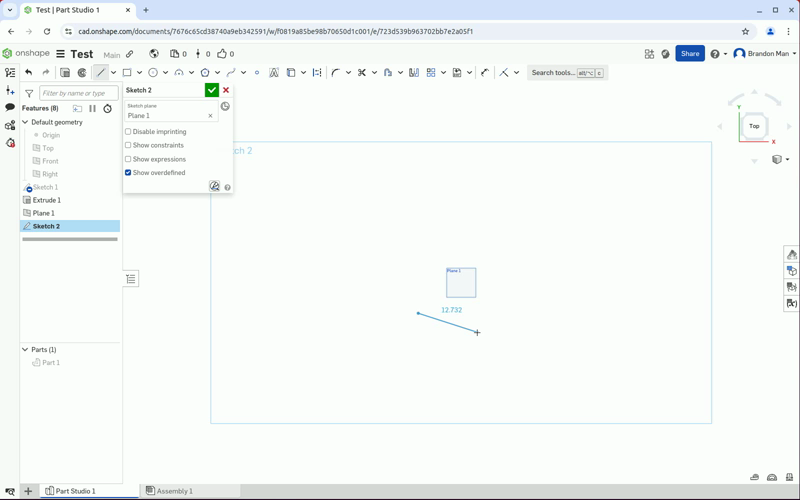
click(477, 332)
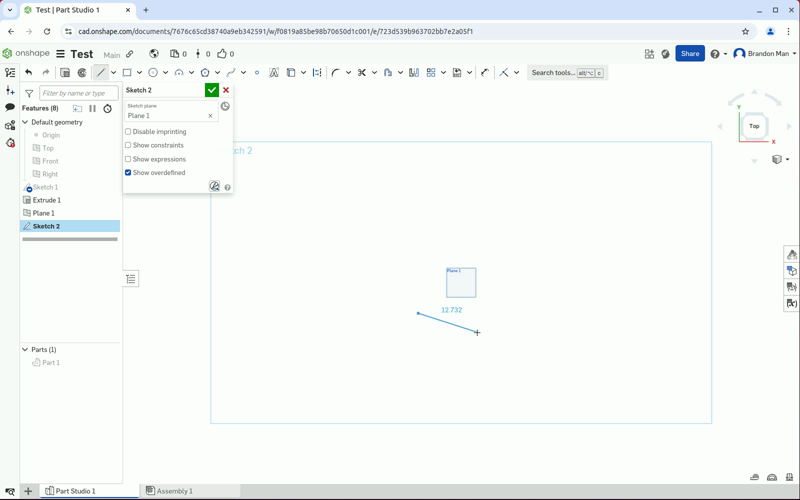
key_up(shift)
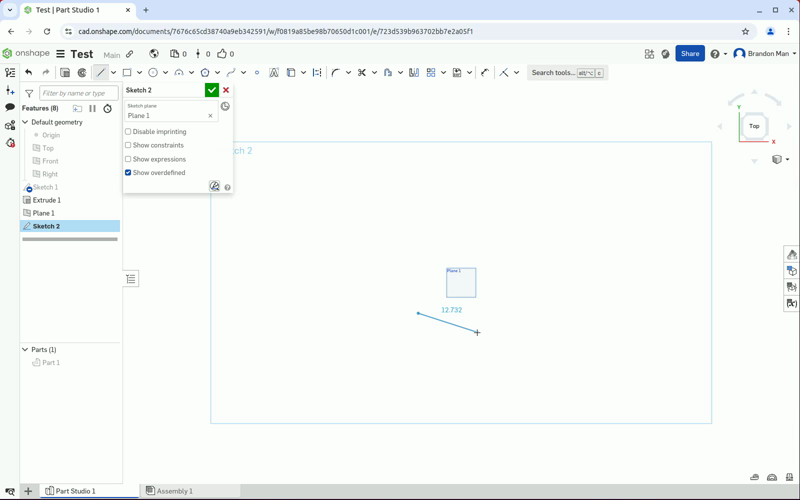
key_down(shift)
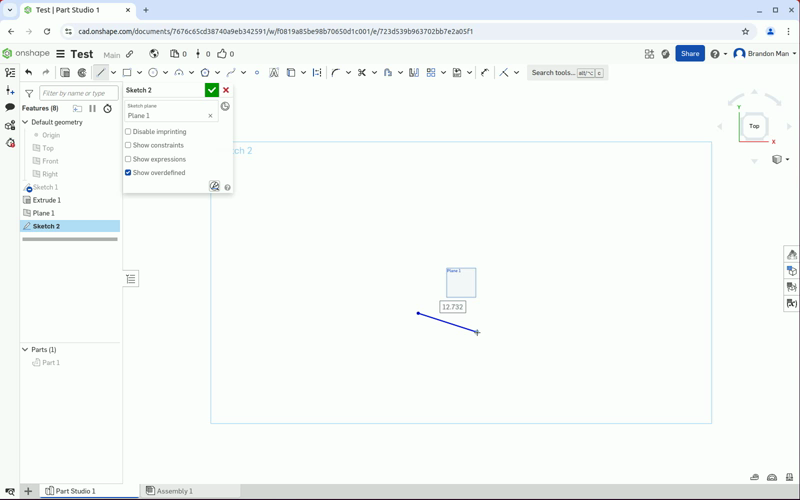
mouse_move(512, 282)
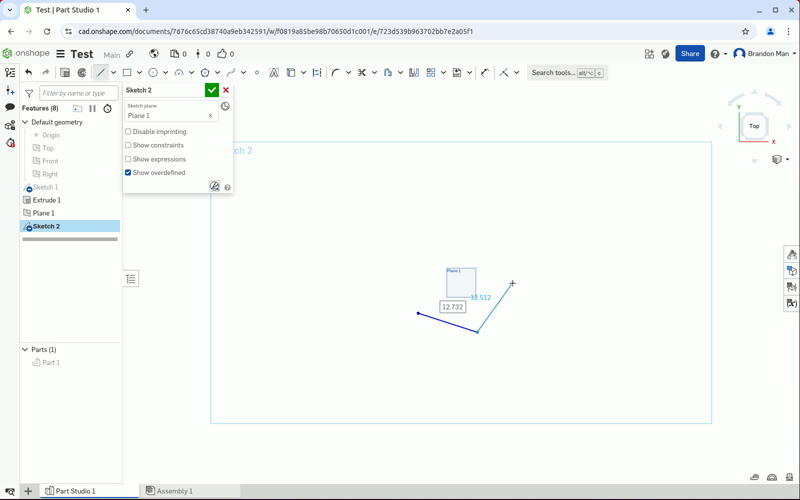
click(512, 282)
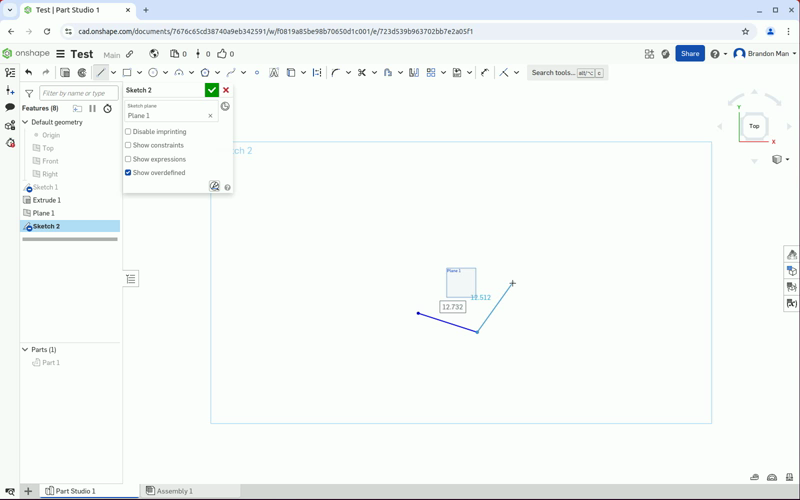
key_up(shift)
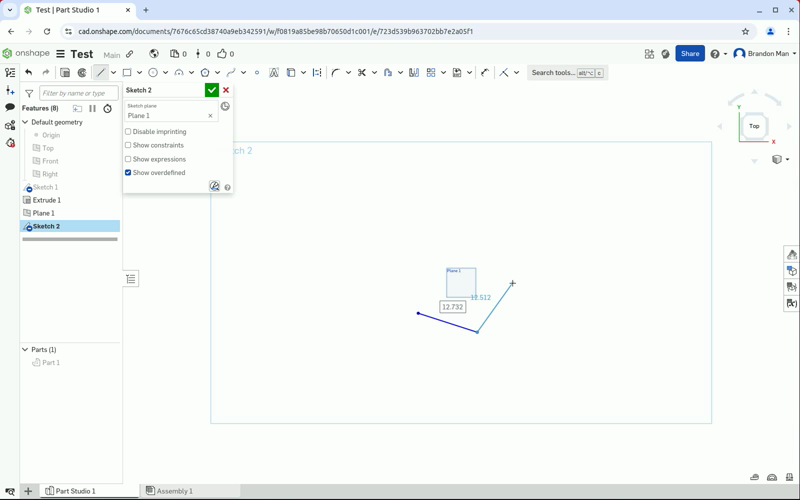
key_down(shift)
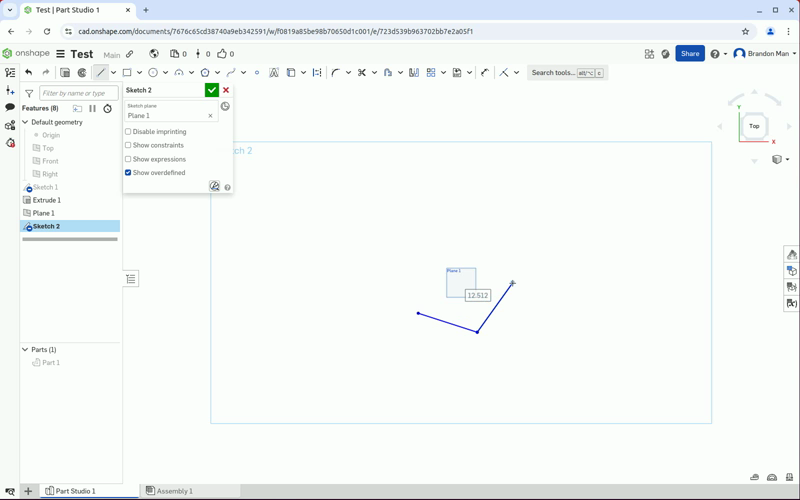
mouse_move(477, 233)
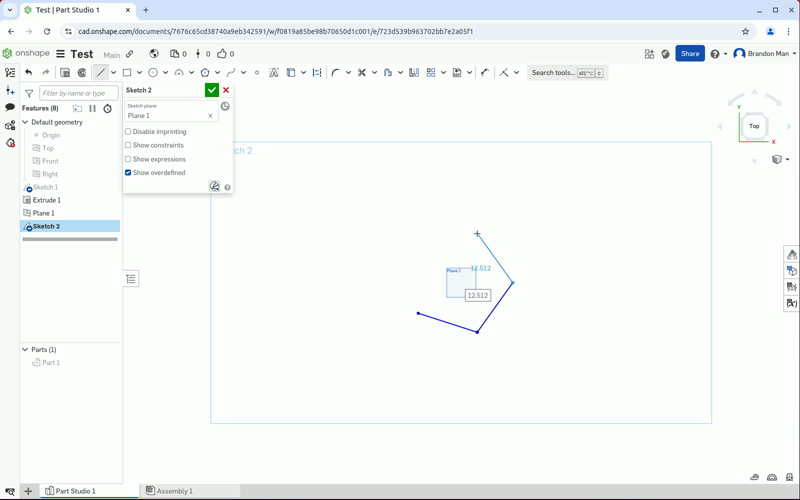
click(477, 233)
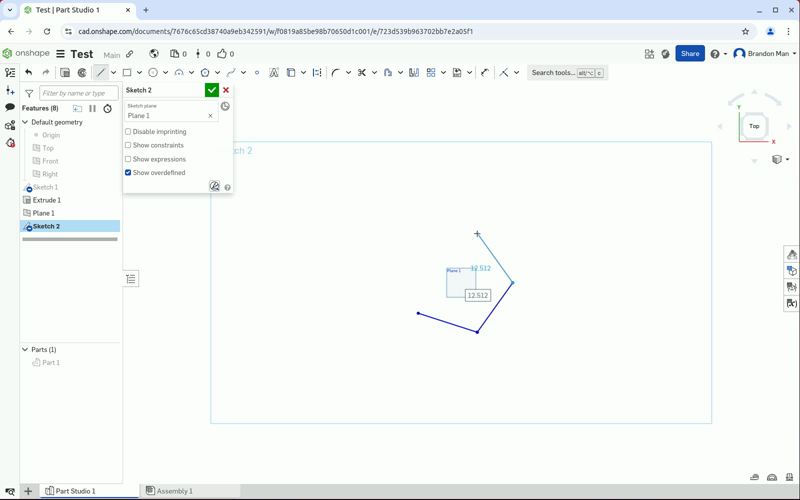
key_up(shift)
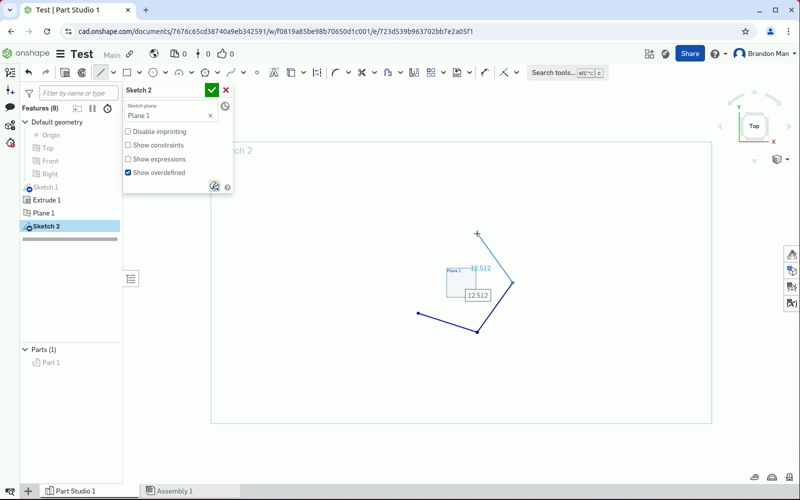
key_down(shift)
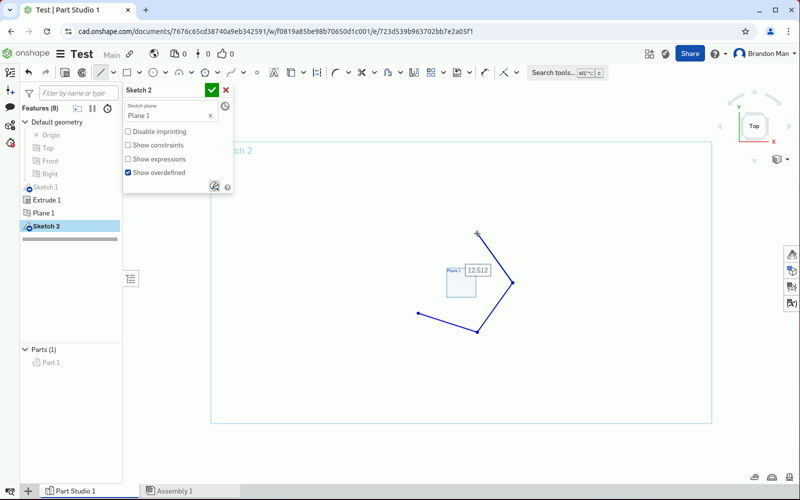
mouse_move(418, 252)
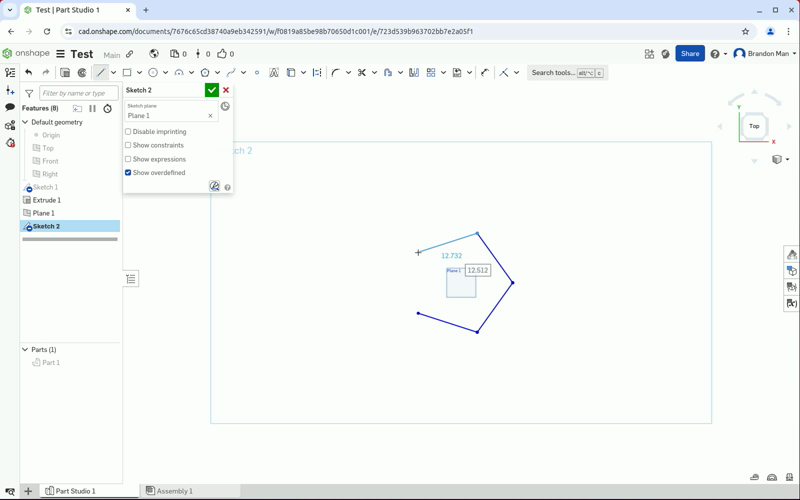
click(418, 252)
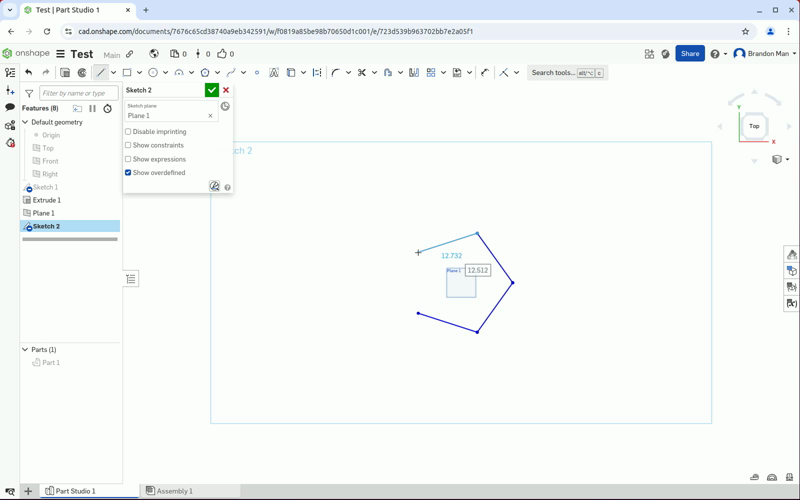
key_up(shift)
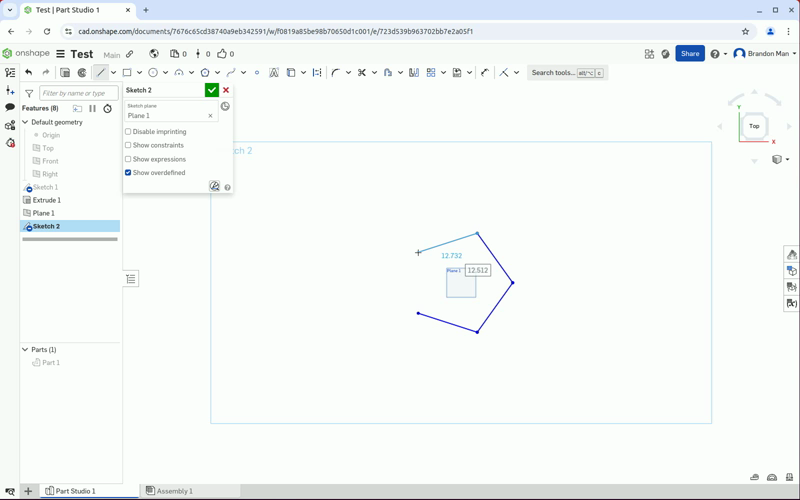
key_down(shift)
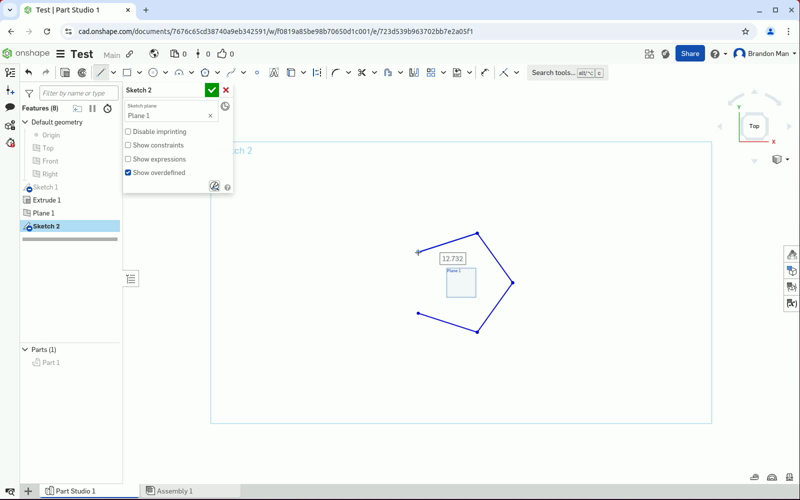
mouse_move(418, 313)
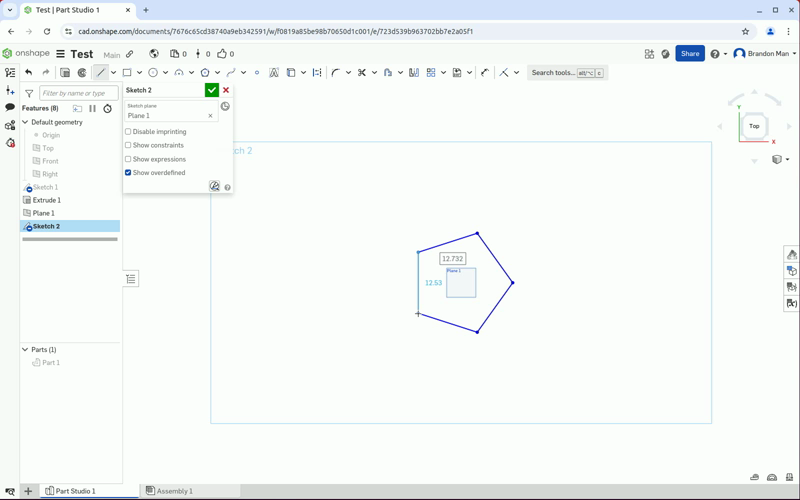
key_up(shift)
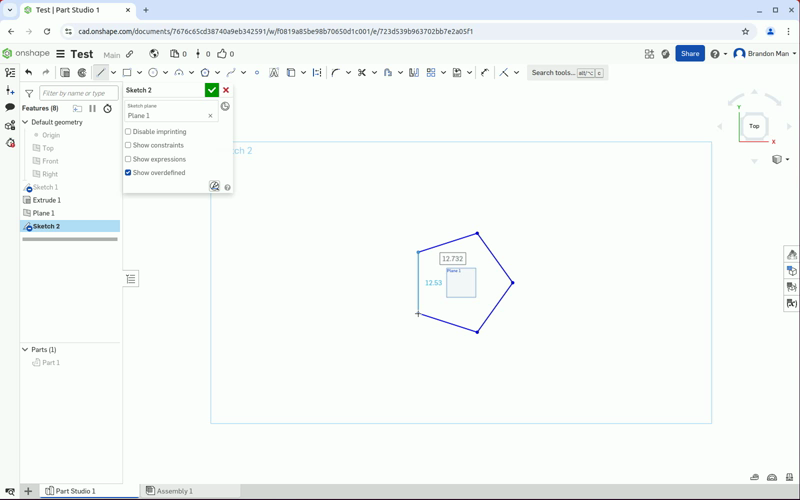
click(418, 313)
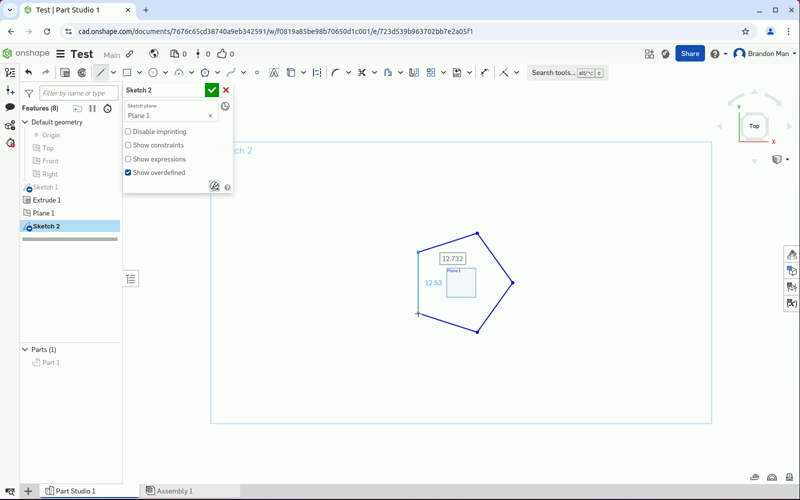
key(esc)
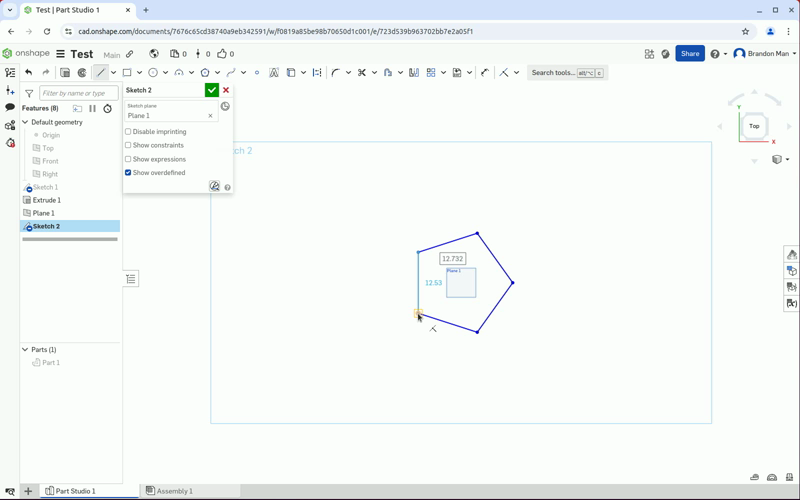
mouse_move(438, 268)
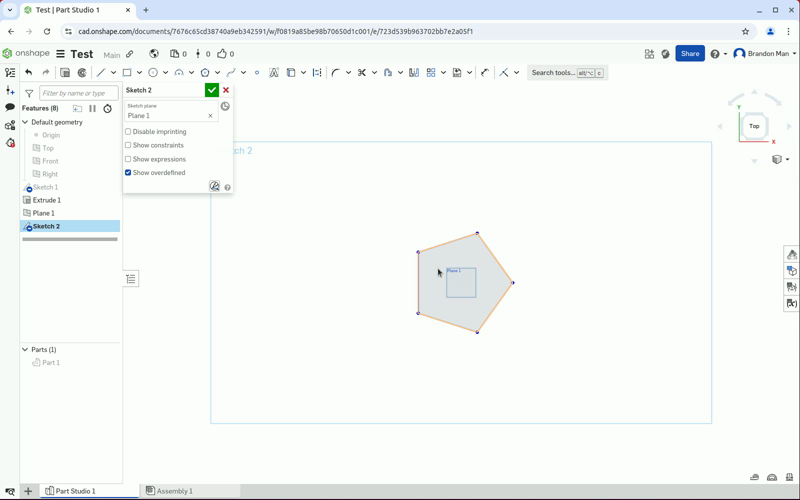
click(438, 268)
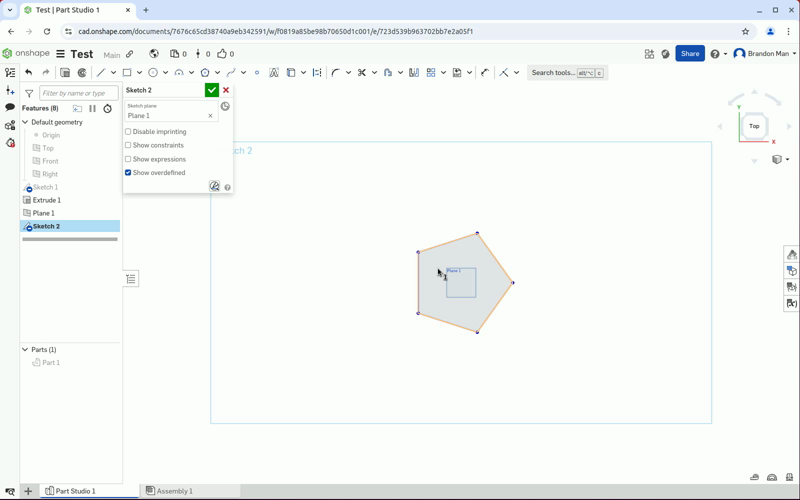
mouse_move(73, 352)
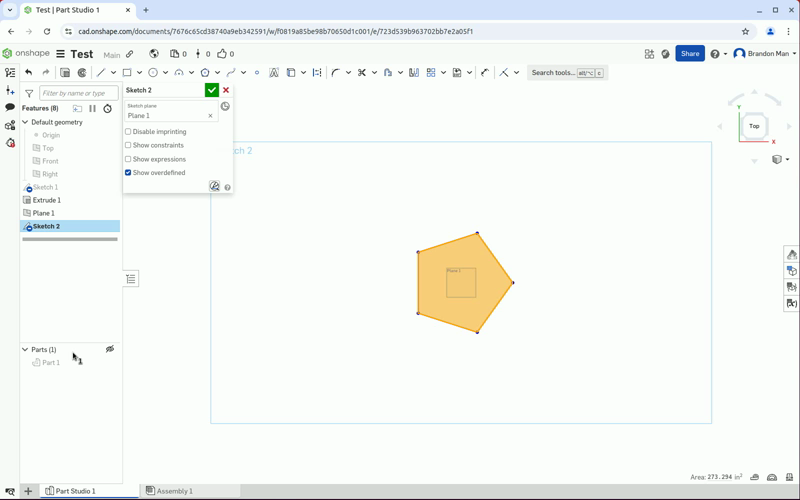
key(shift+y)
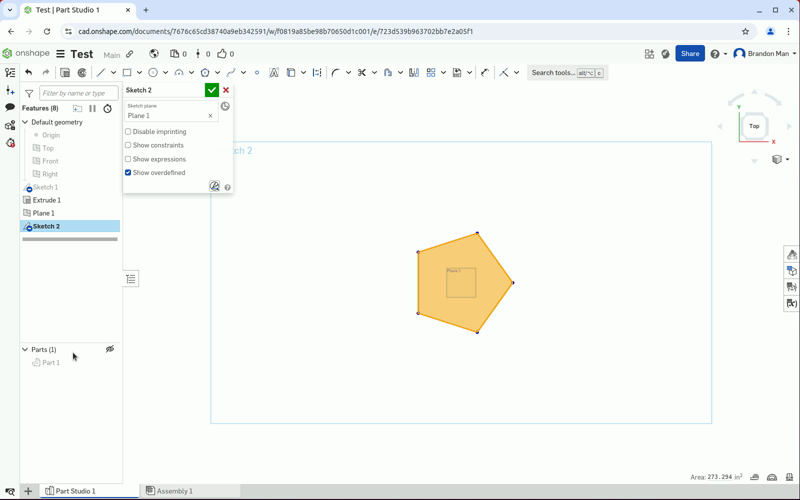
key(shift+e)
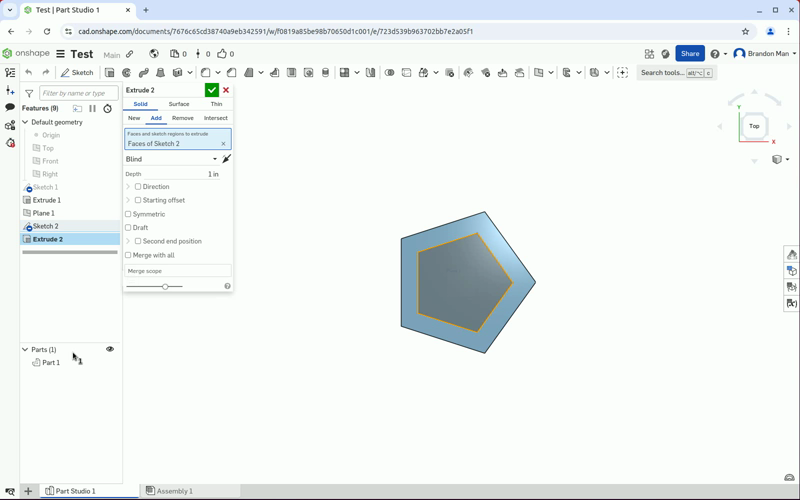
mouse_move(143, 106)
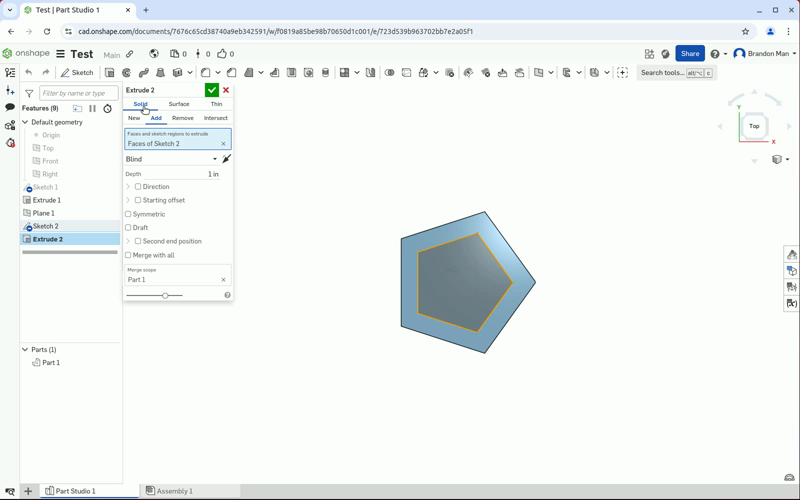
click(143, 106)
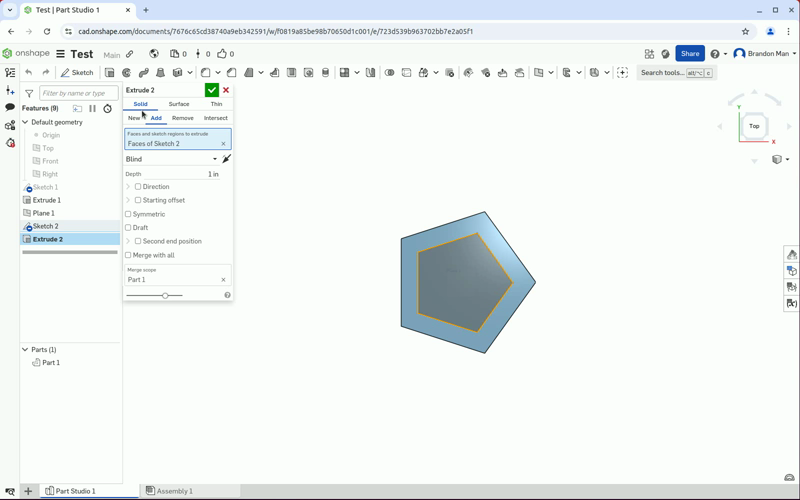
mouse_move(137, 120)
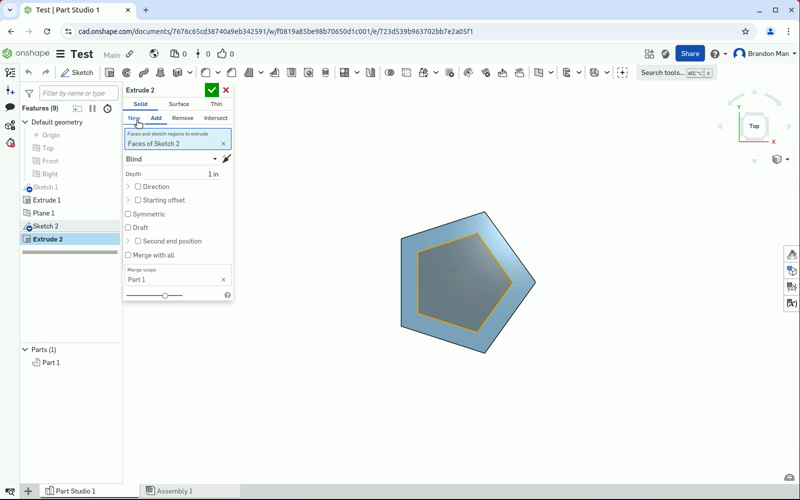
click(137, 120)
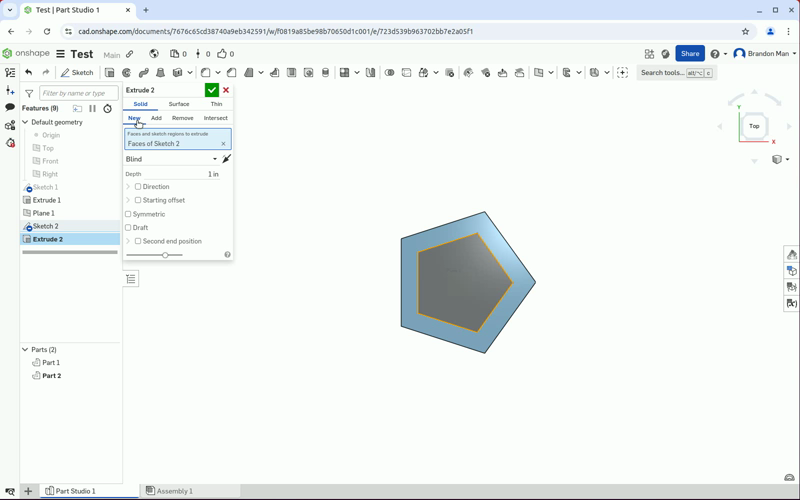
key(tab, 4)
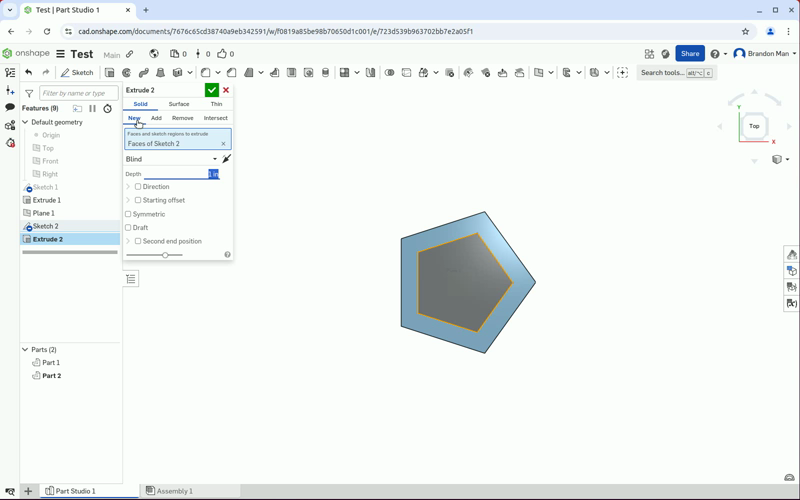
text(19.257)
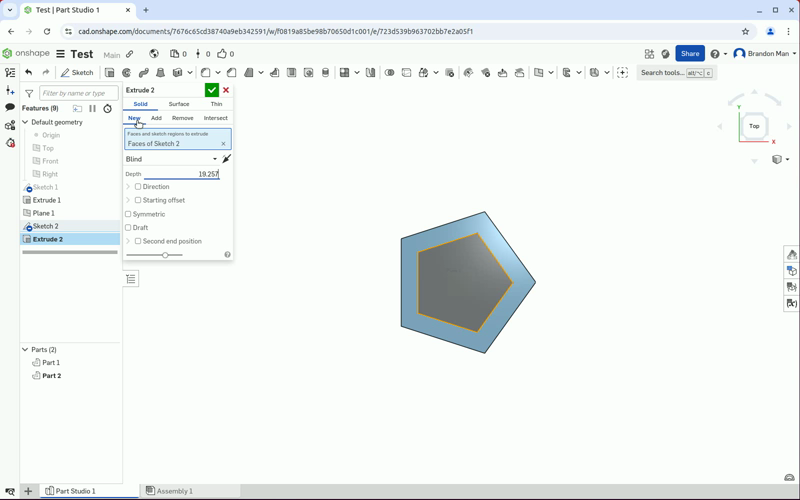
key(enter)
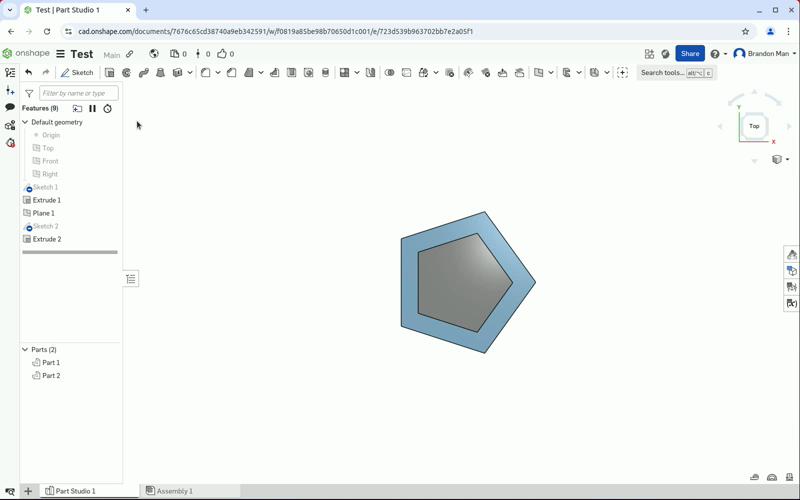
key(shift+h)
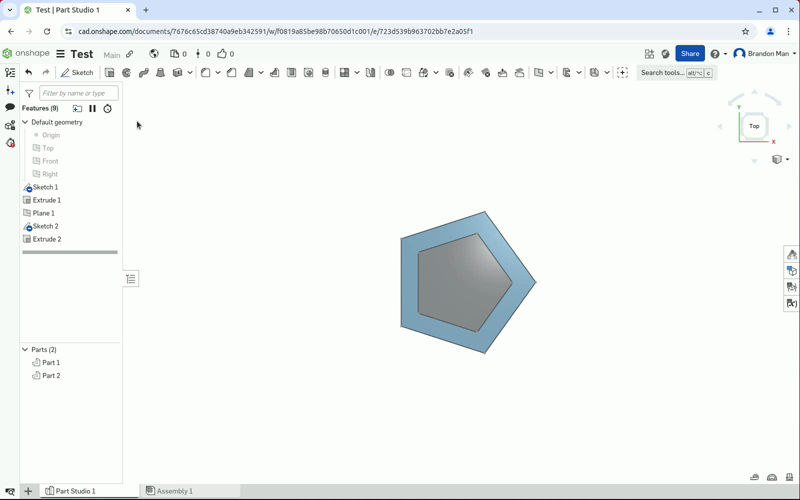
key(shift+h)
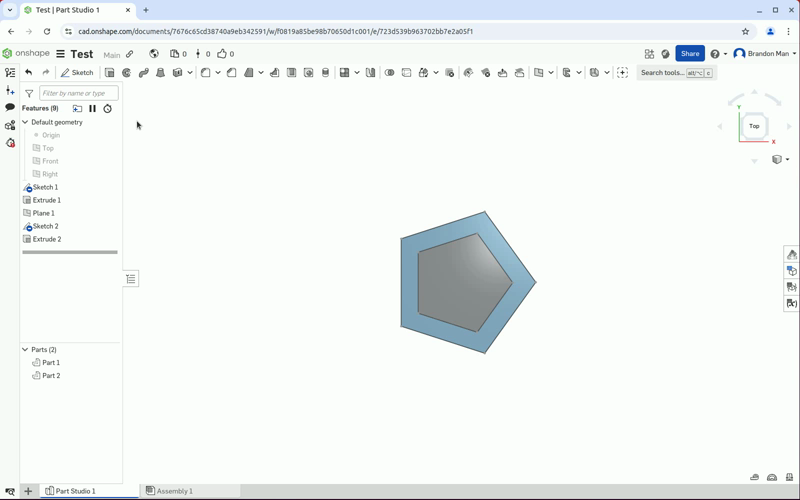
key(shift+7)
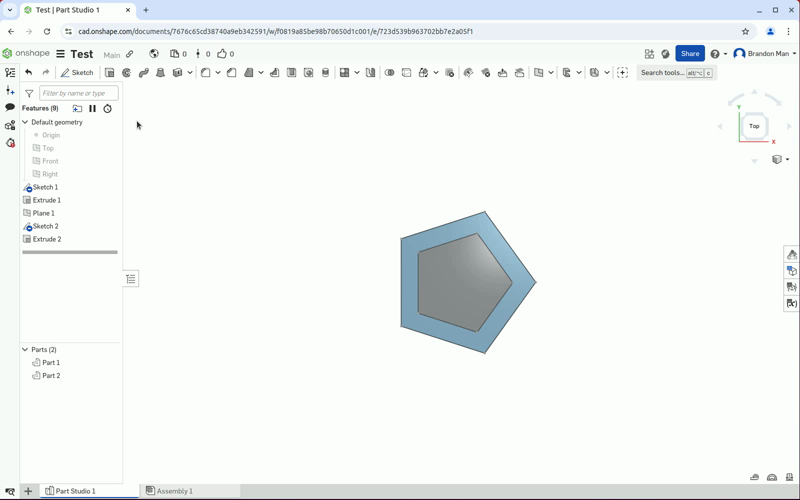
key(up, 3)
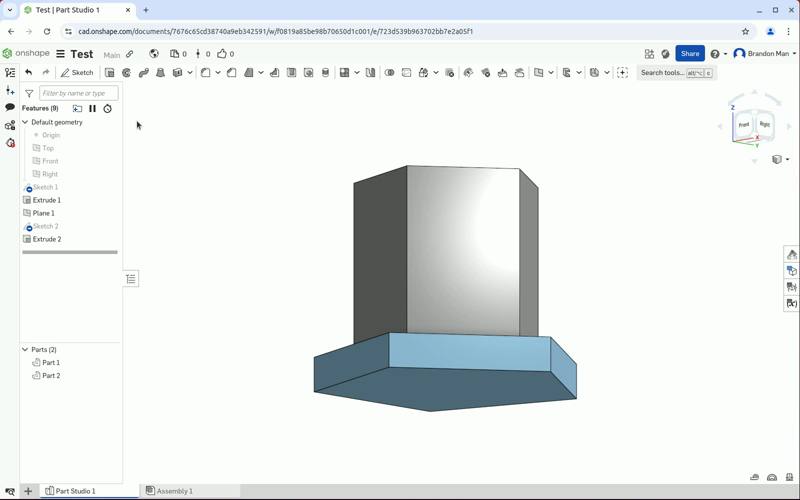
key(left, 3)
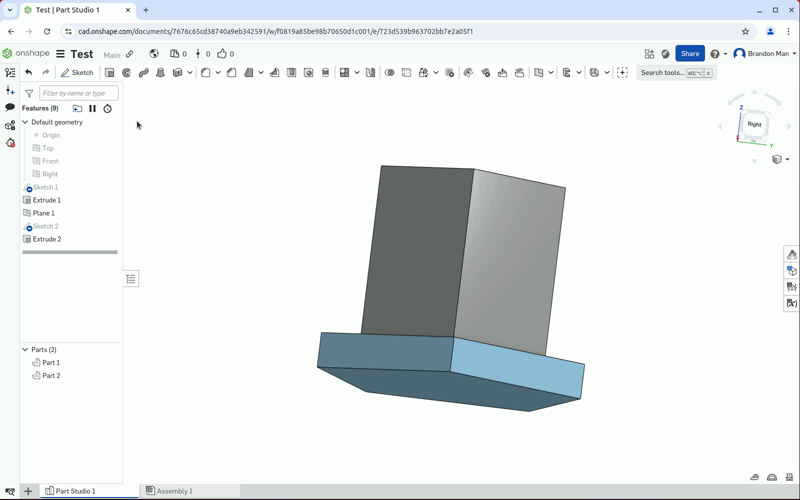
key(right, 3)
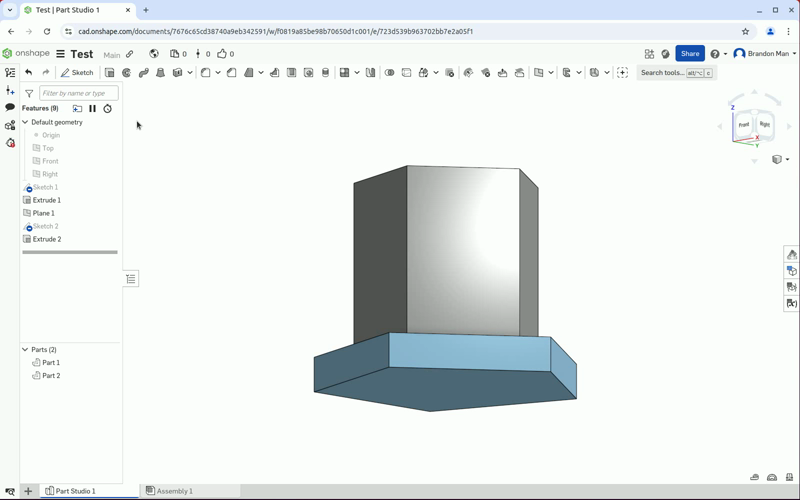
key(down, 3)
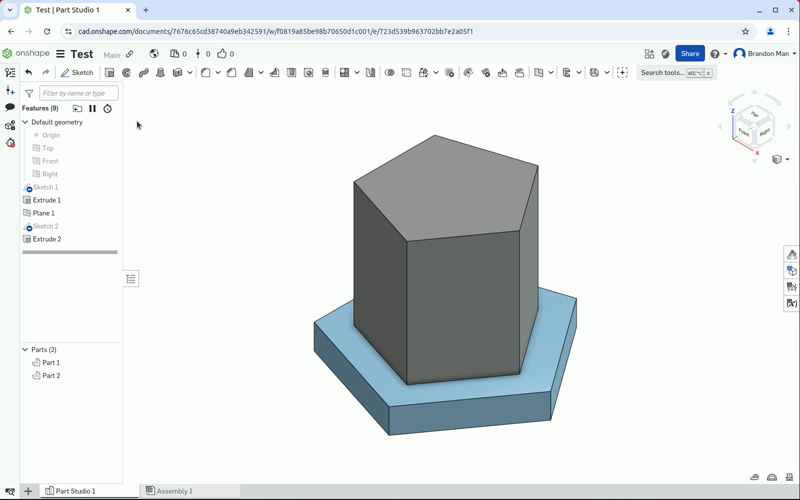
mouse_move(73, 189)
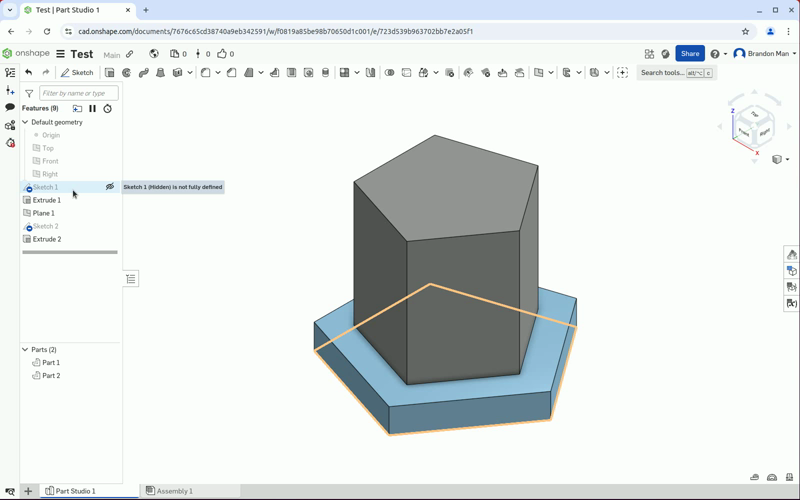
click(73, 189)